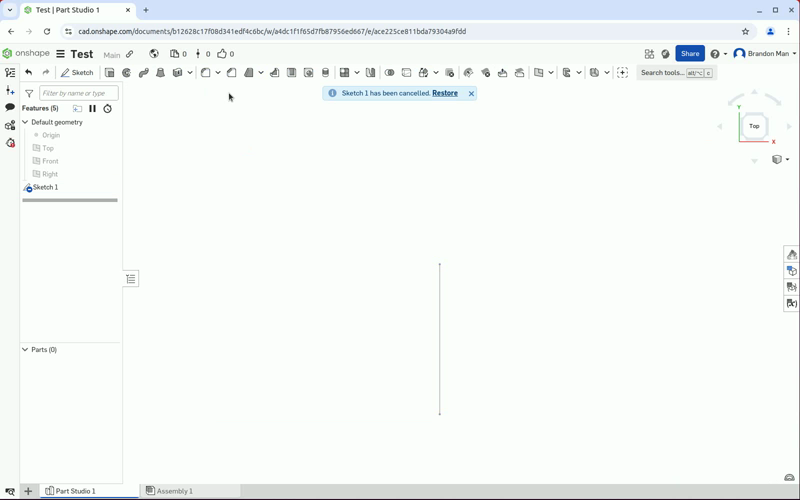
key(shift+h)
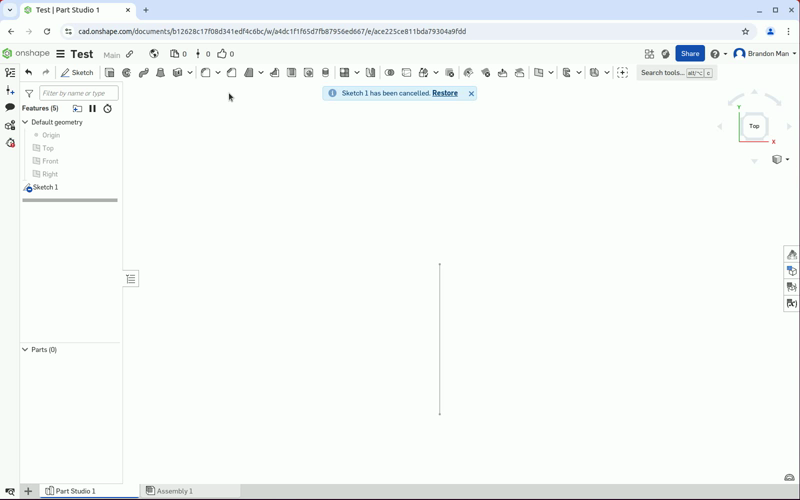
key(shift+s)
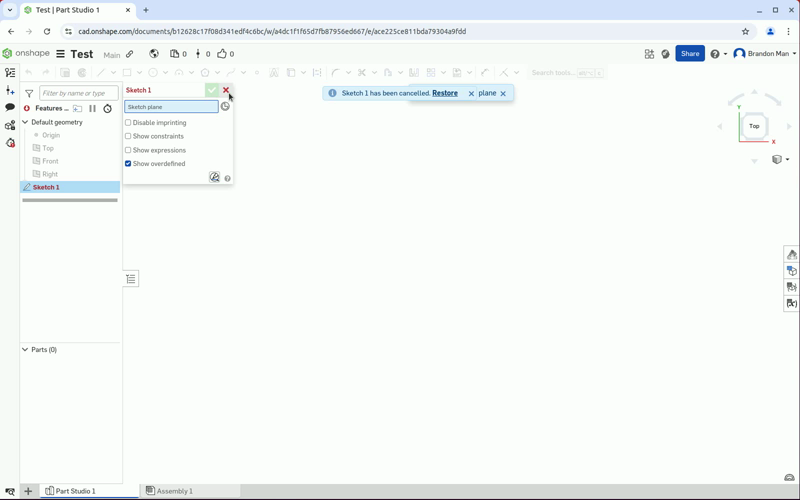
mouse_move(73, 150)
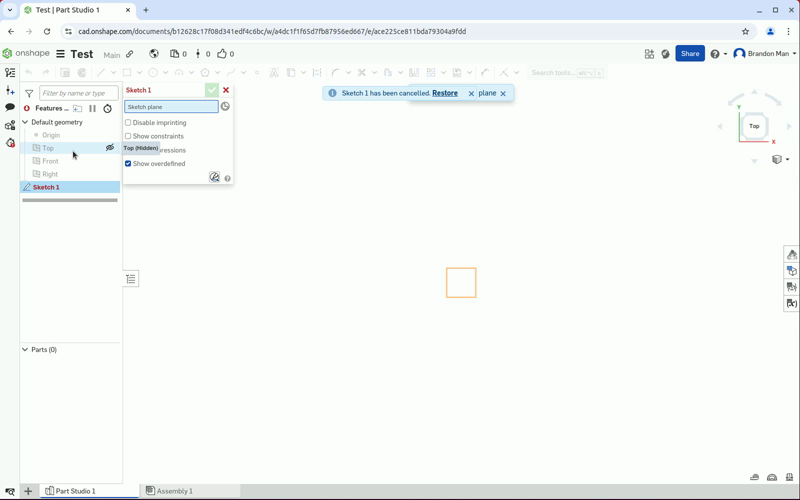
click(73, 150)
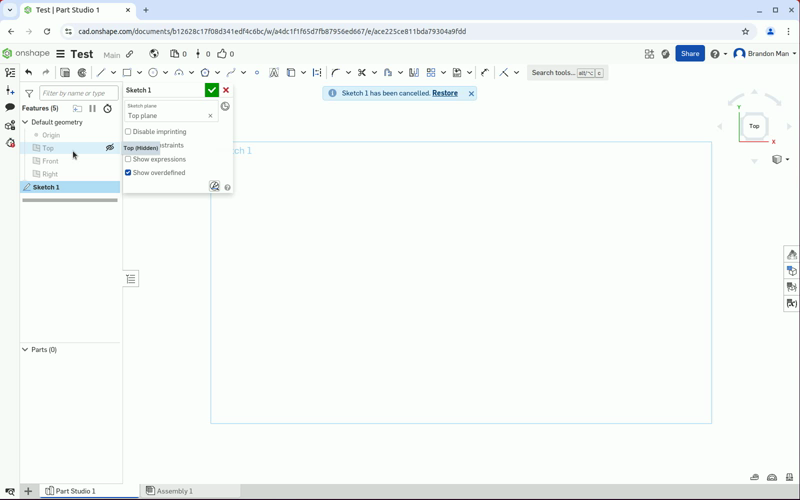
mouse_move(73, 352)
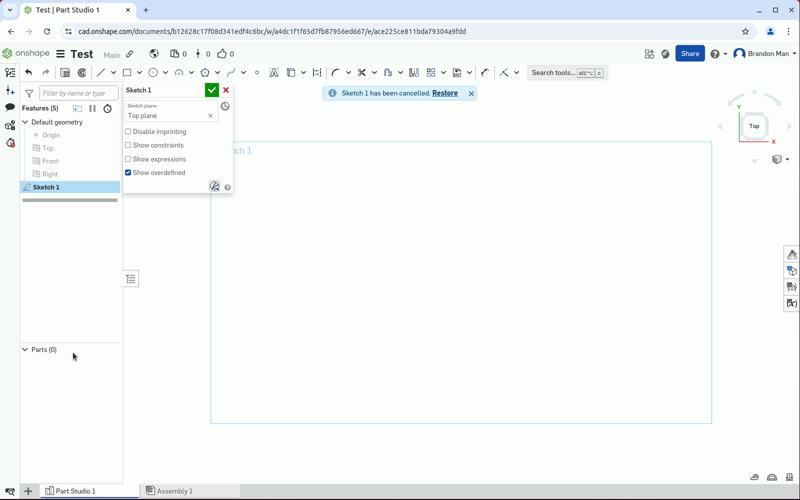
key(y)
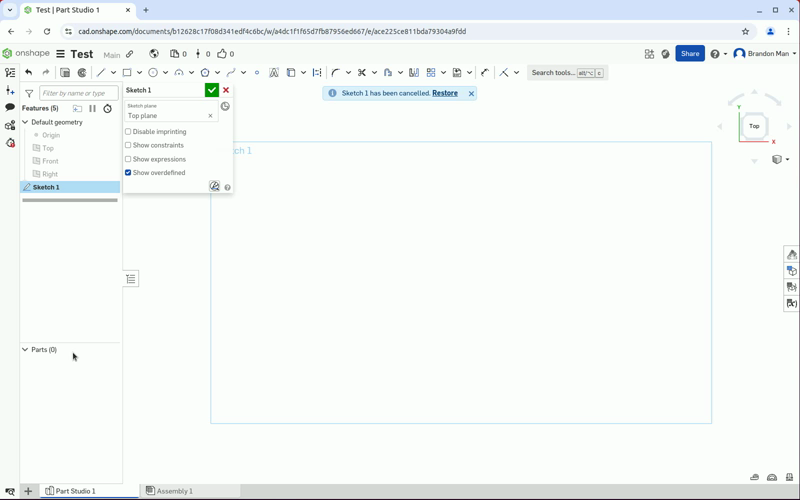
key(l)
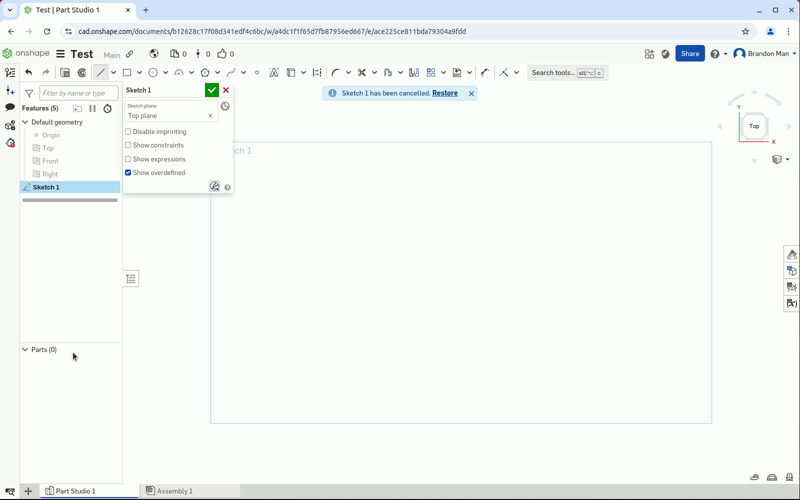
key_down(shift)
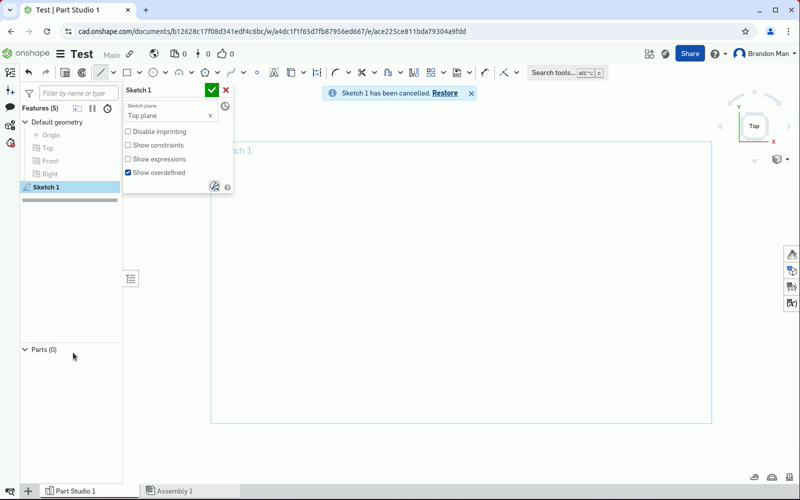
mouse_move(413, 340)
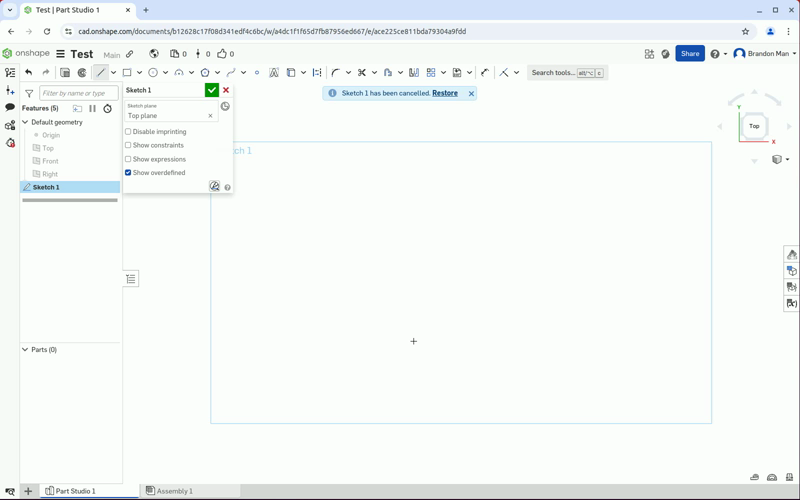
click(413, 340)
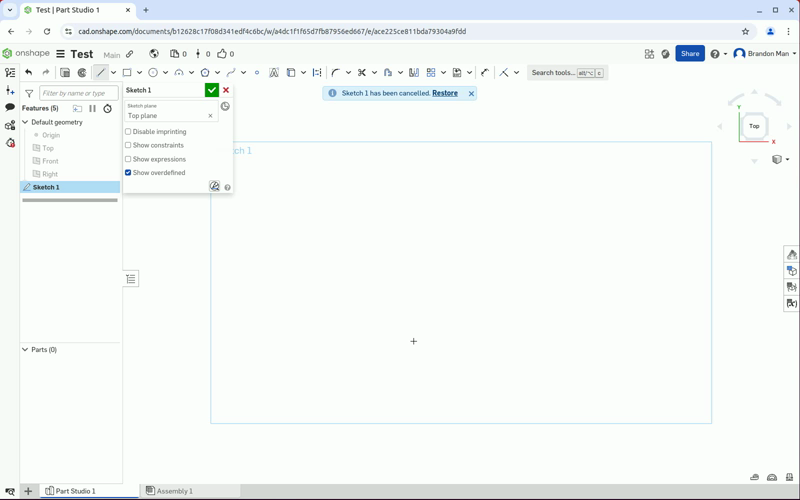
key_up(shift)
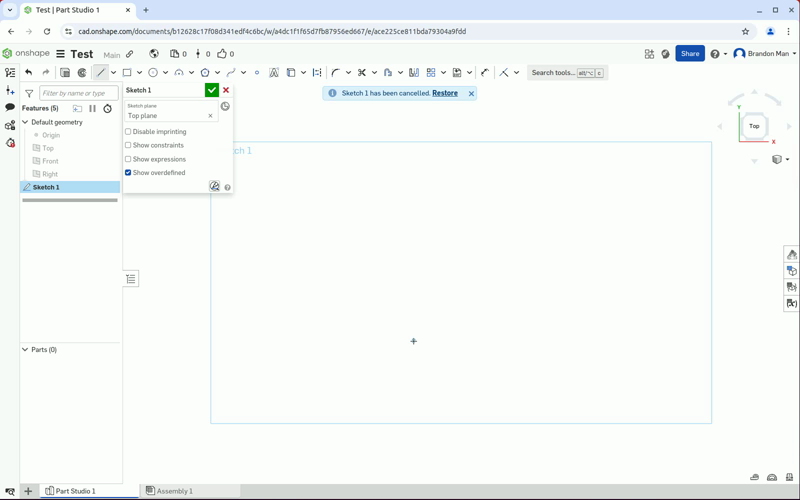
key_down(shift)
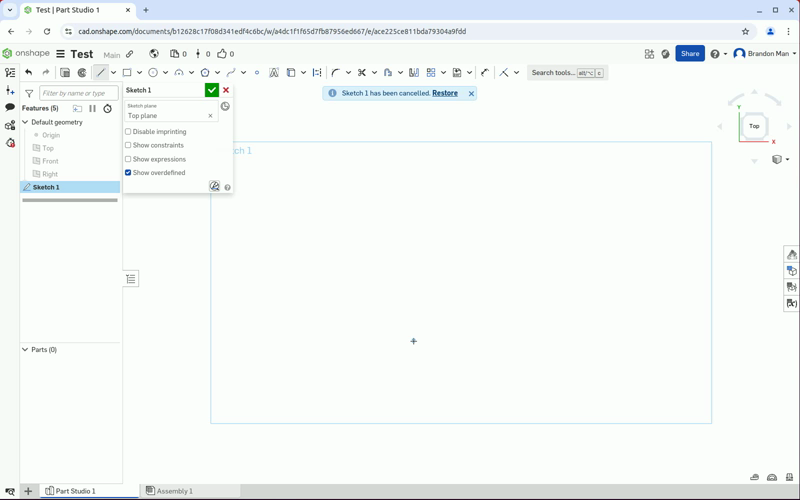
mouse_move(526, 340)
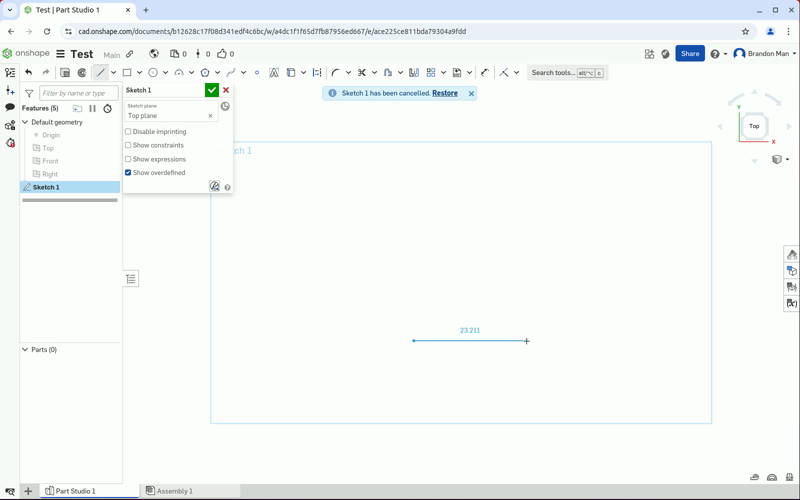
click(526, 340)
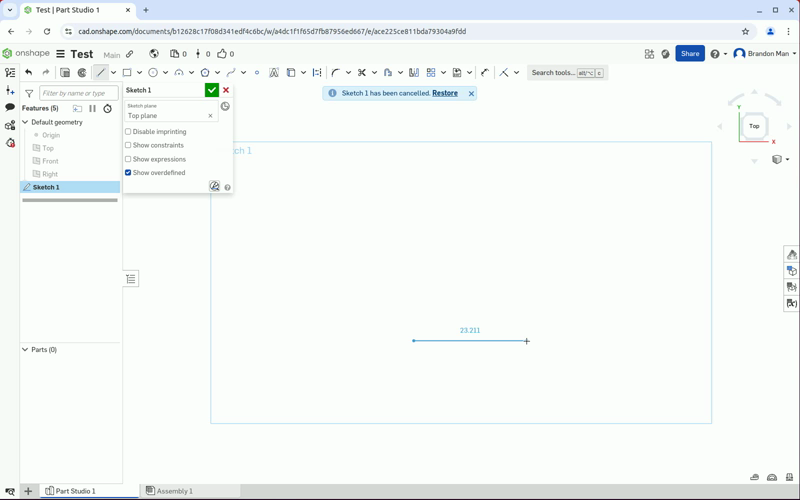
key_up(shift)
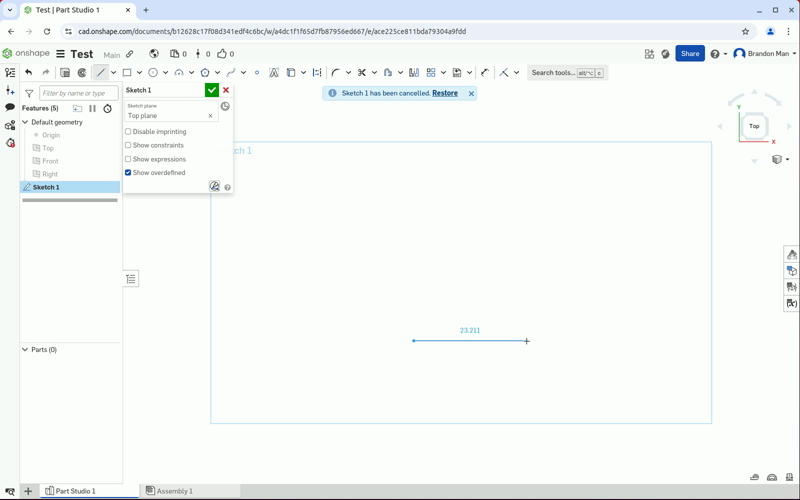
key_down(shift)
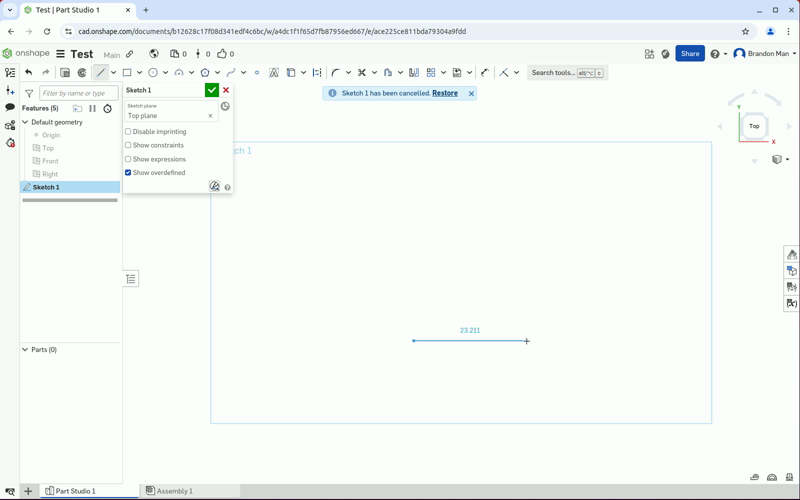
mouse_move(526, 228)
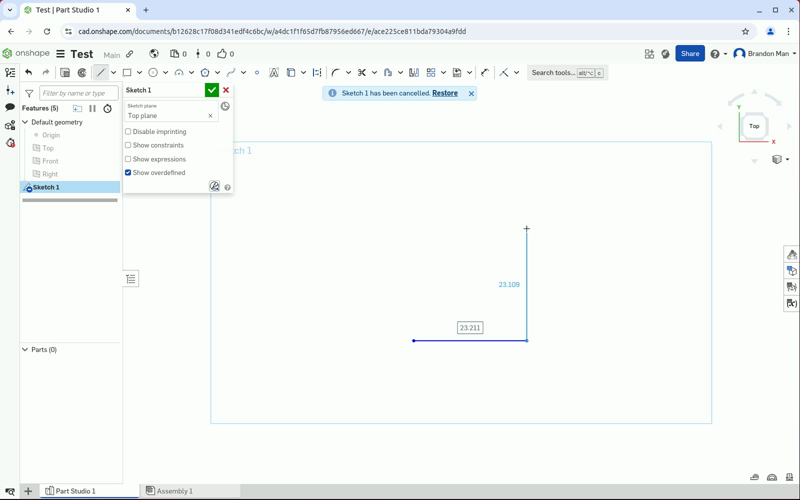
click(526, 228)
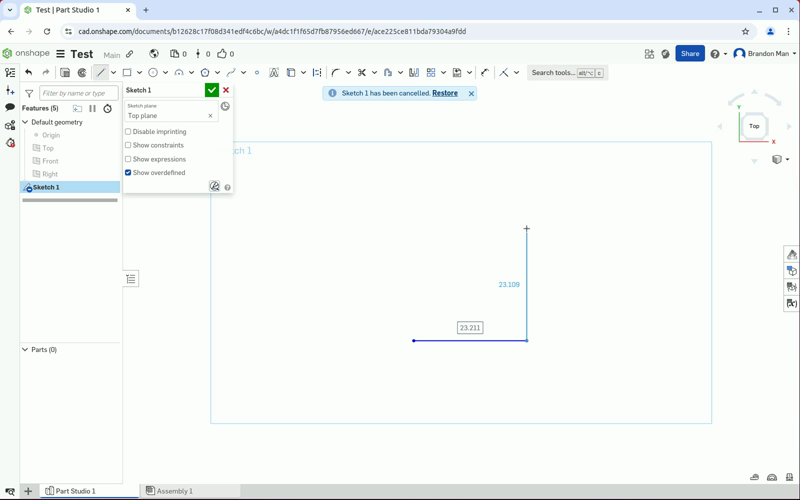
key_up(shift)
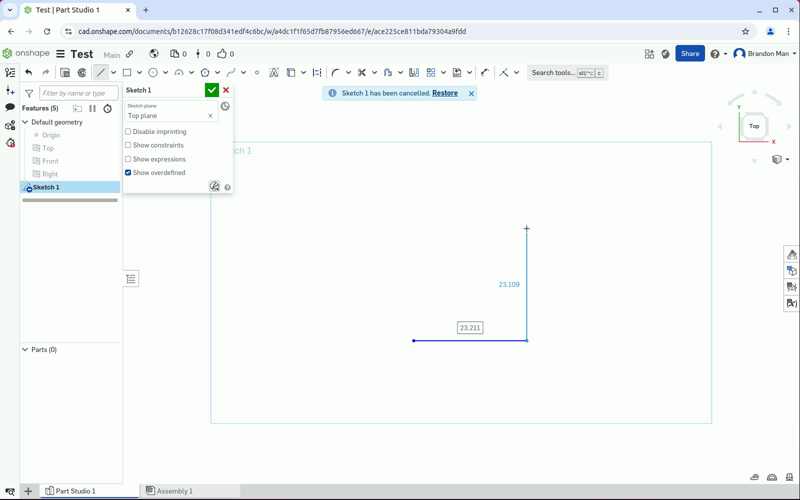
key_down(shift)
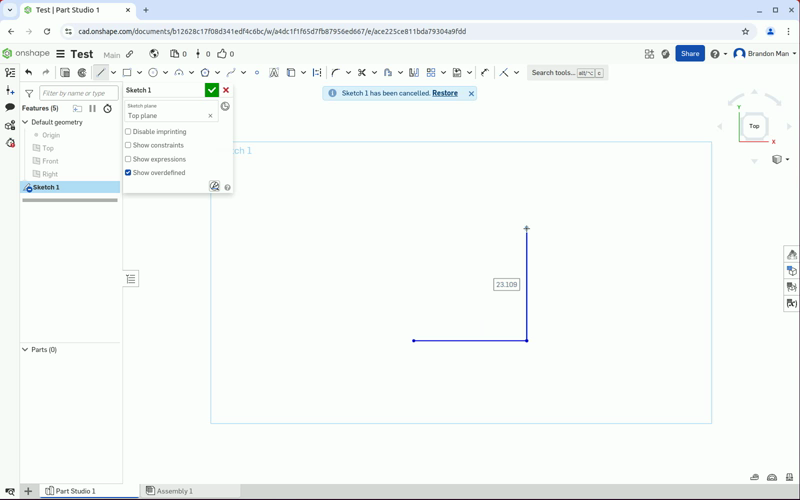
mouse_move(413, 228)
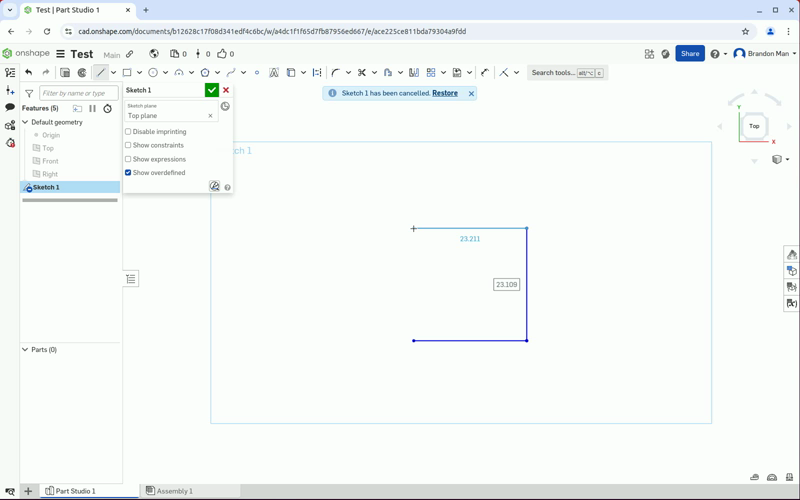
click(413, 228)
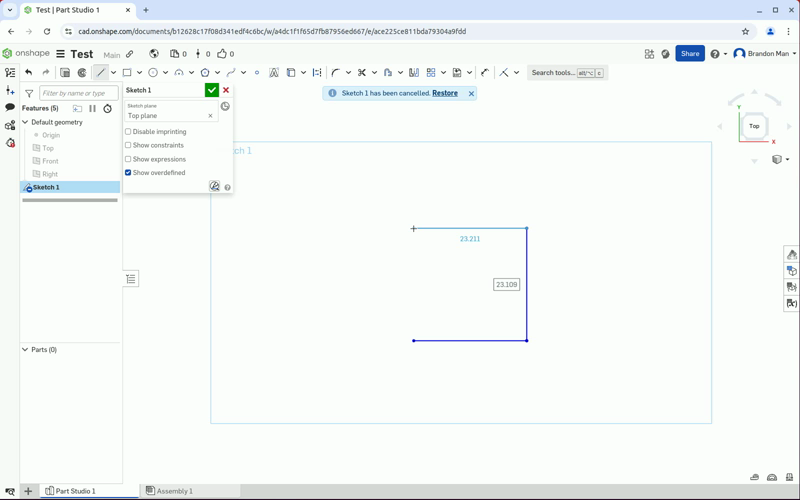
key_up(shift)
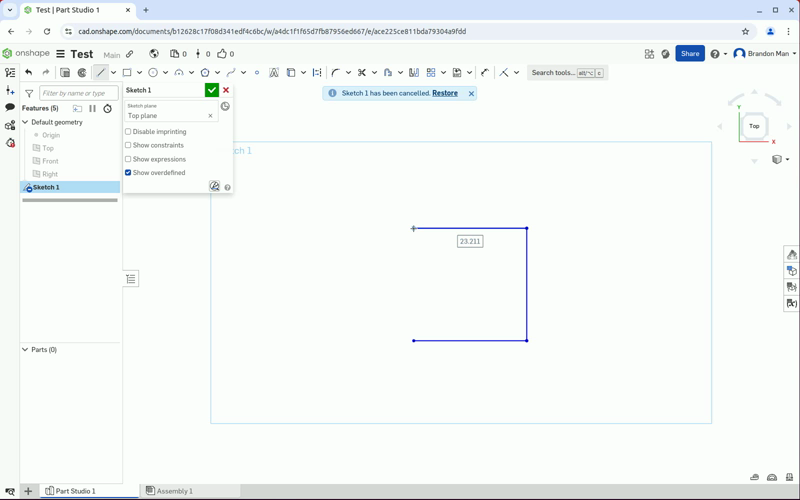
key_down(shift)
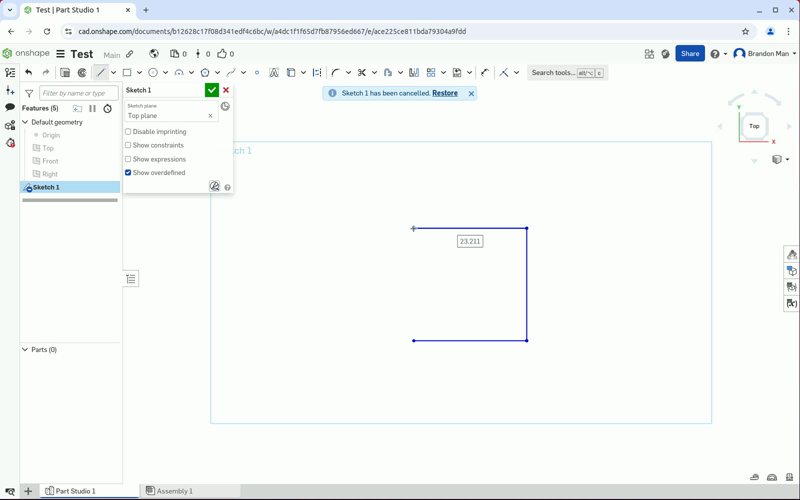
mouse_move(413, 340)
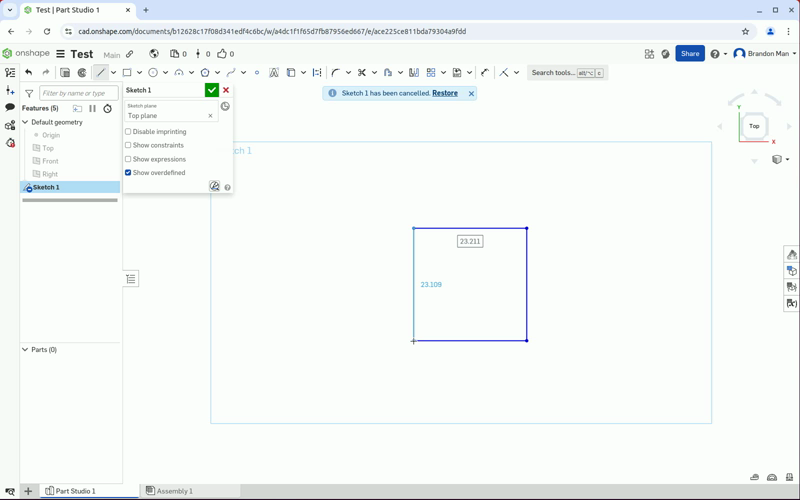
key_up(shift)
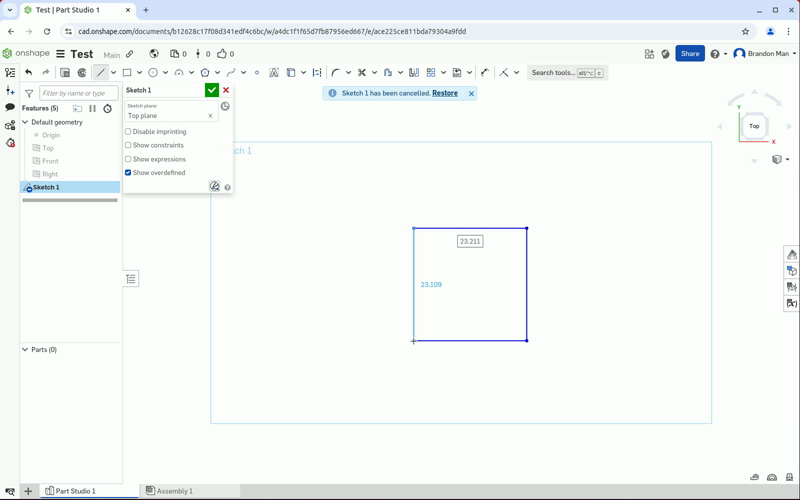
click(413, 340)
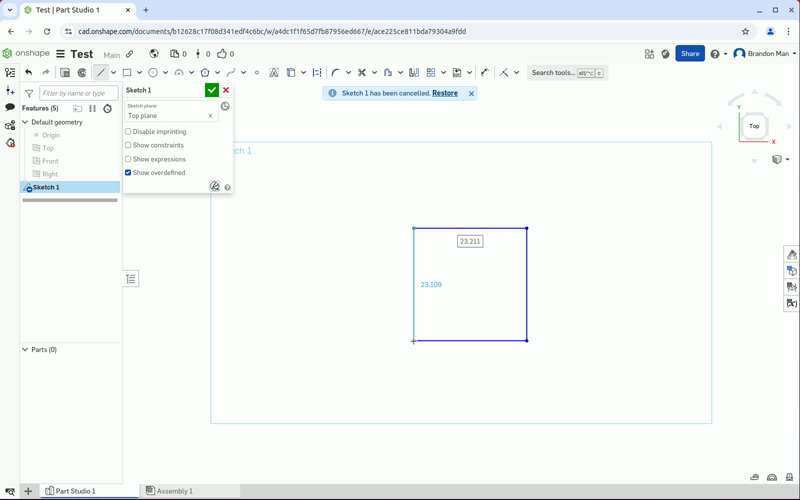
key(esc)
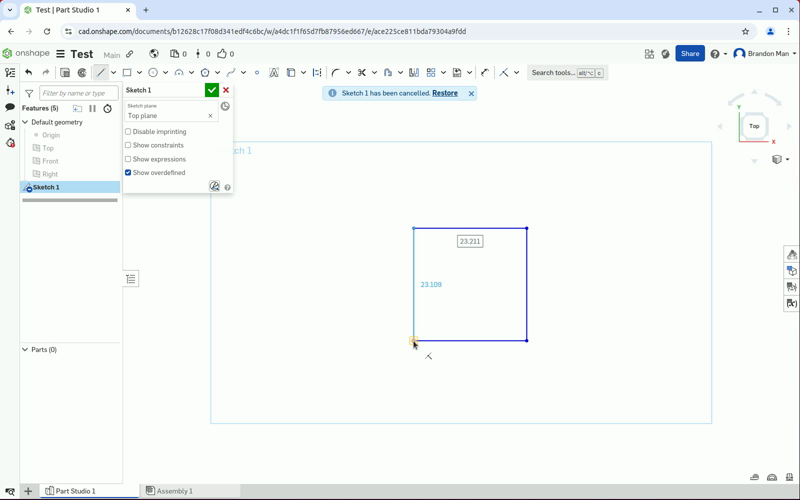
mouse_move(475, 328)
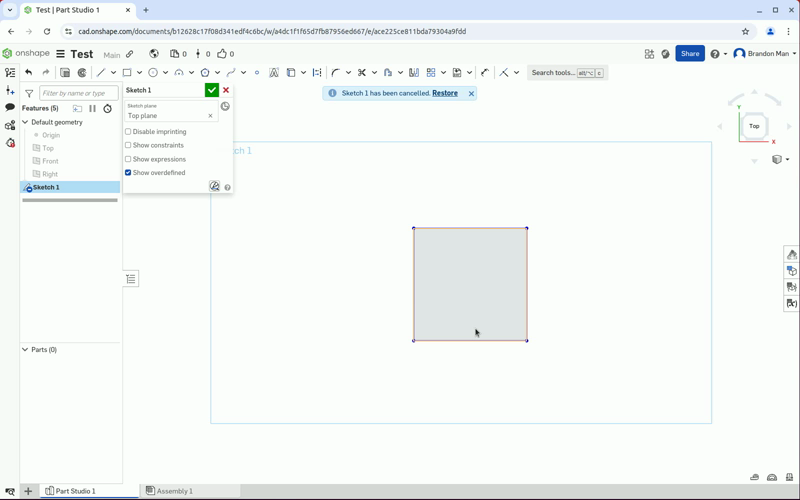
click(475, 328)
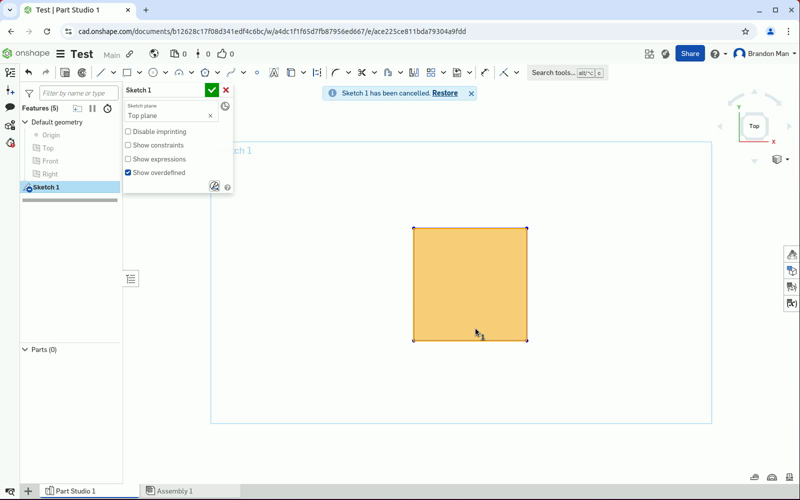
mouse_move(73, 352)
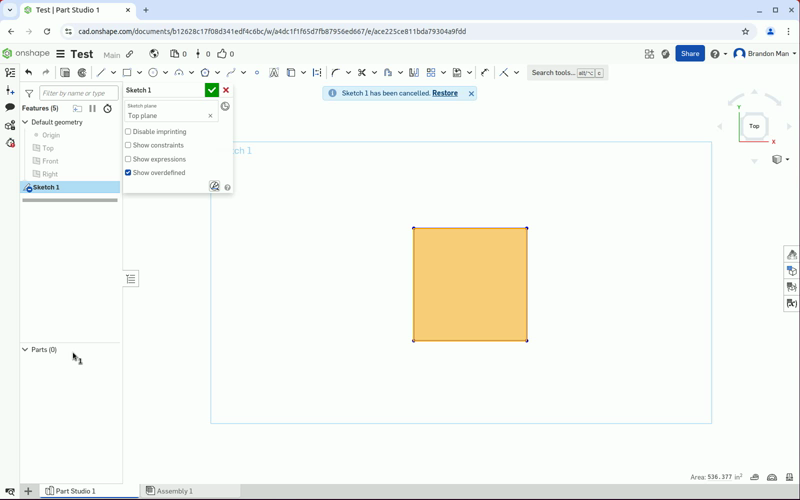
key(shift+y)
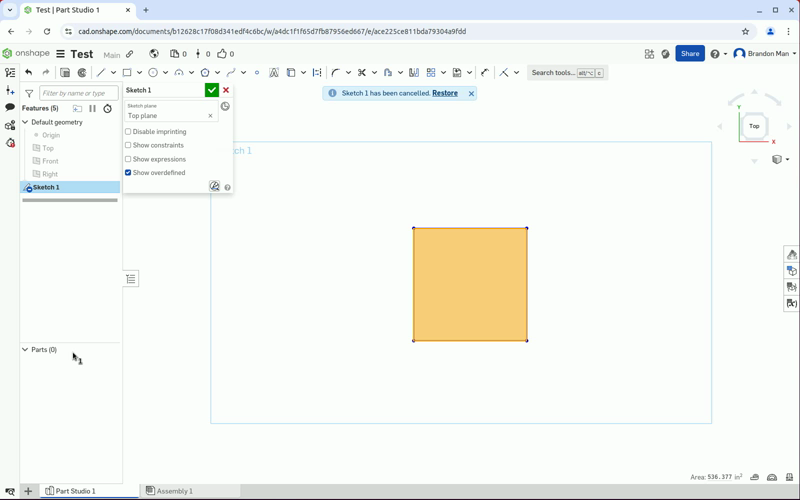
key(shift+e)
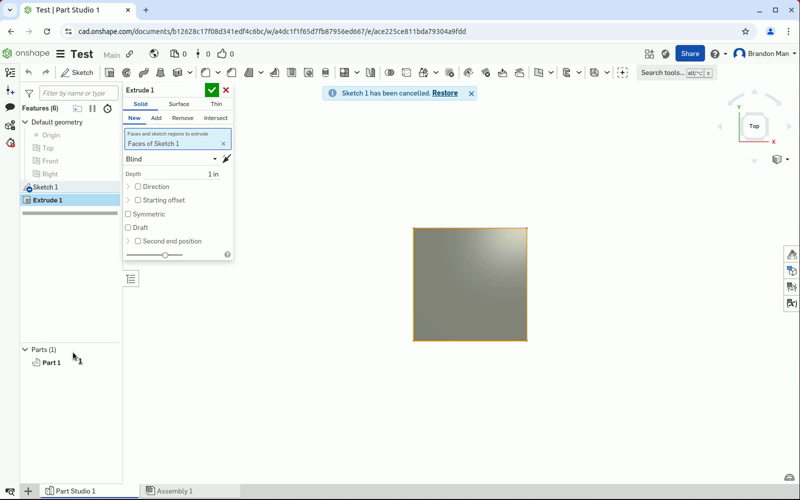
mouse_move(143, 106)
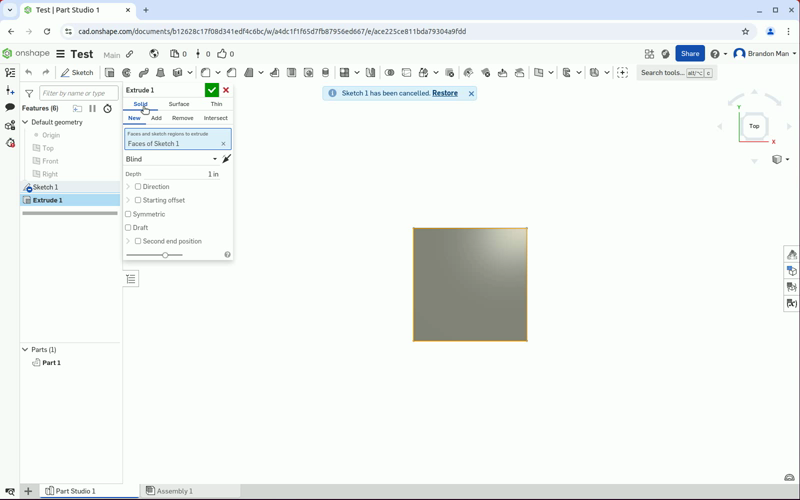
click(143, 106)
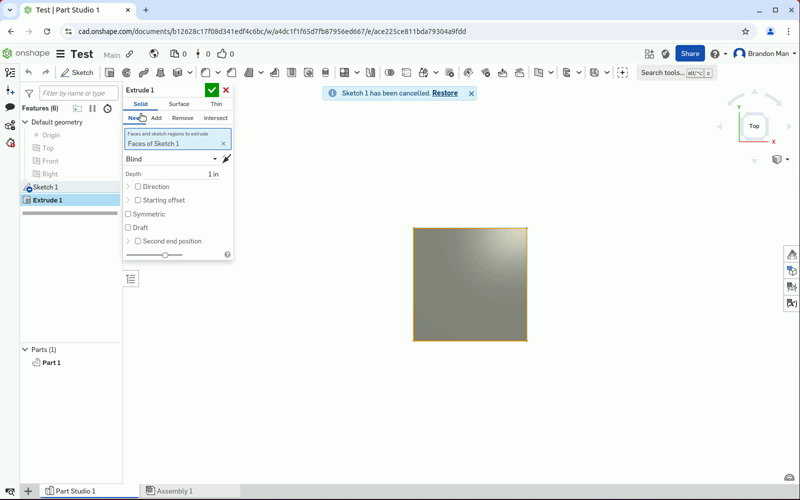
mouse_move(137, 120)
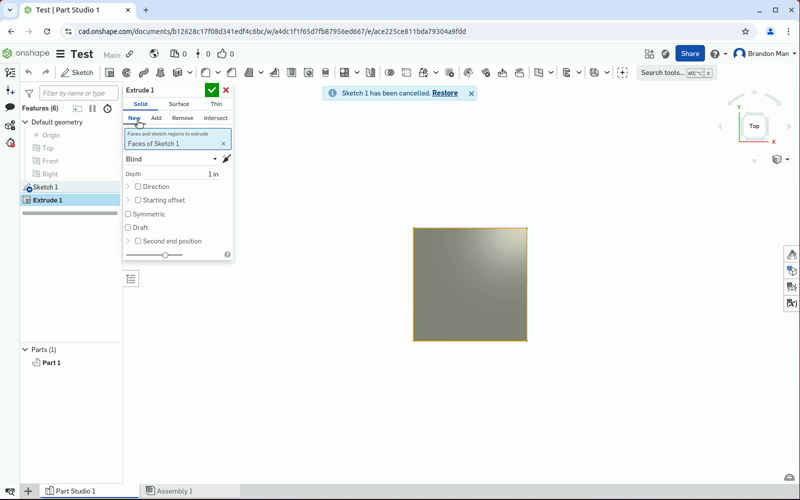
click(137, 120)
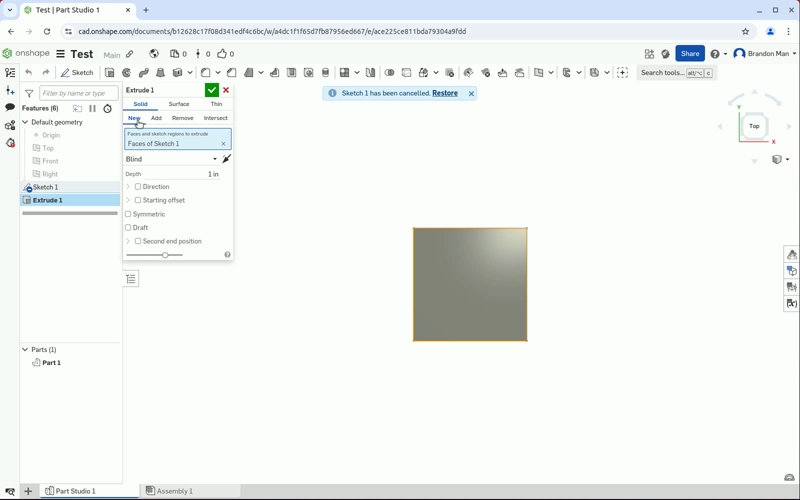
key(tab, 4)
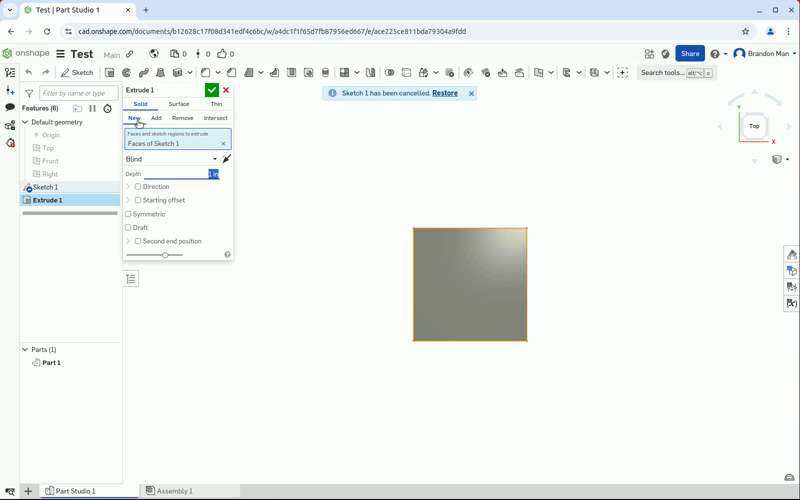
text(23.108)
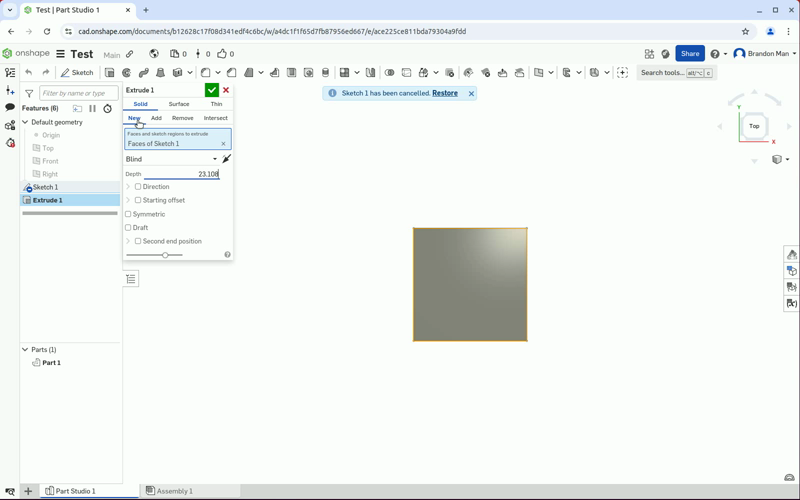
key(enter)
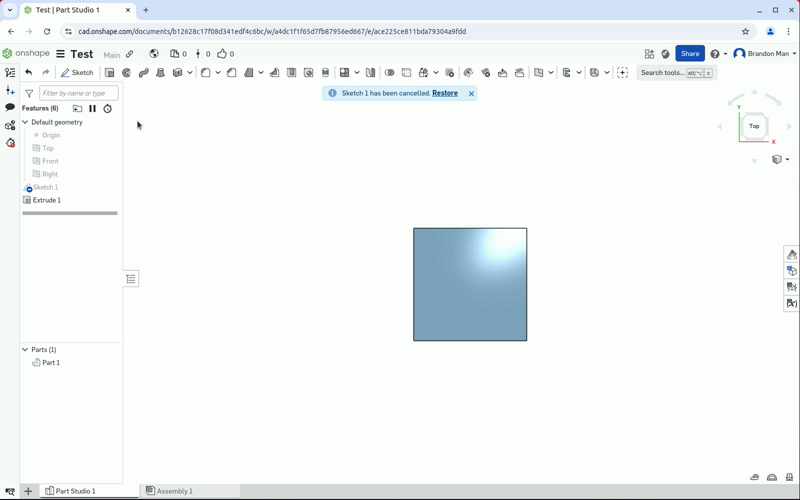
key(shift+h)
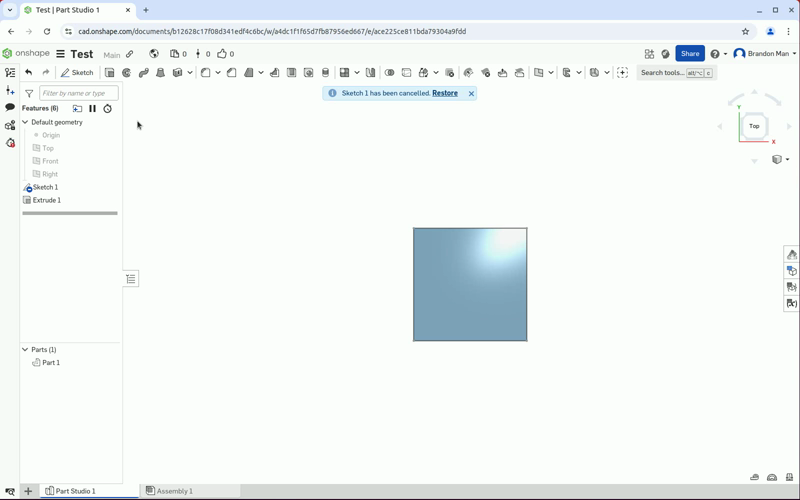
key(shift+h)
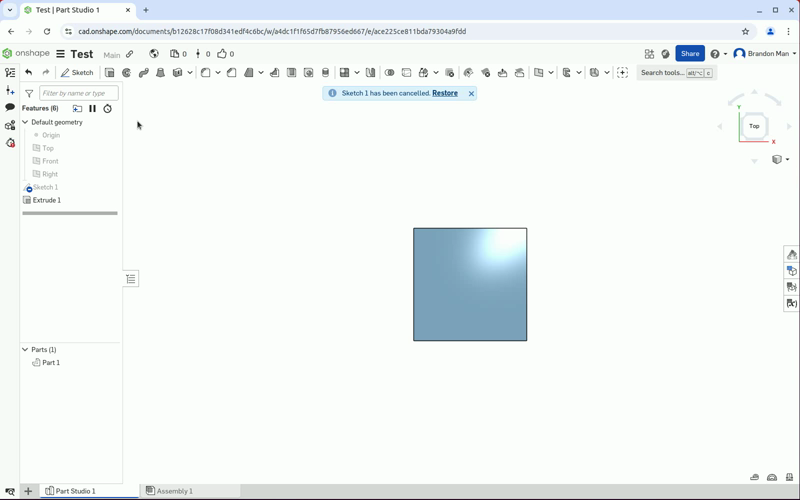
mouse_move(73, 189)
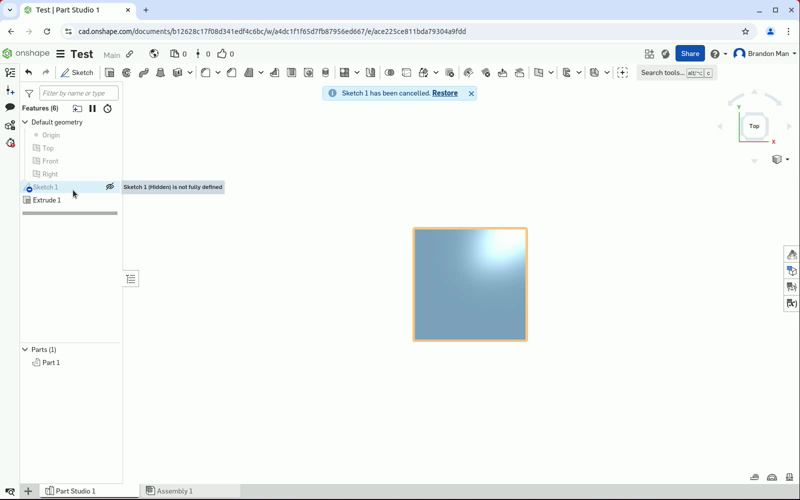
click(73, 189)
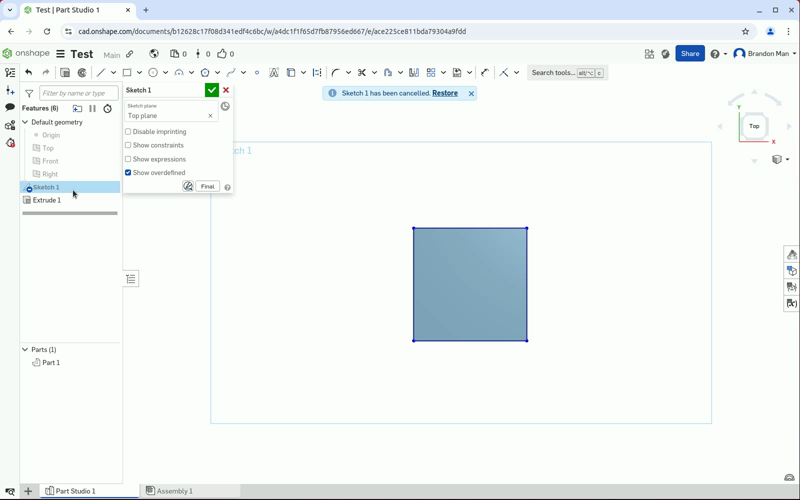
mouse_move(229, 92)
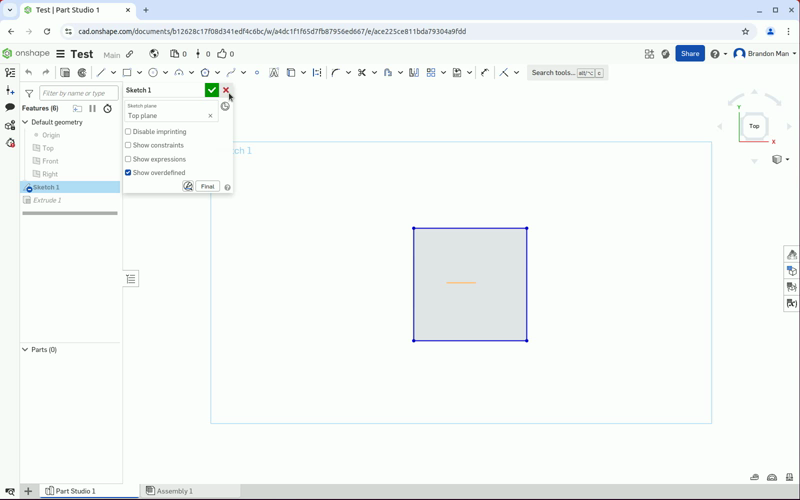
click(229, 92)
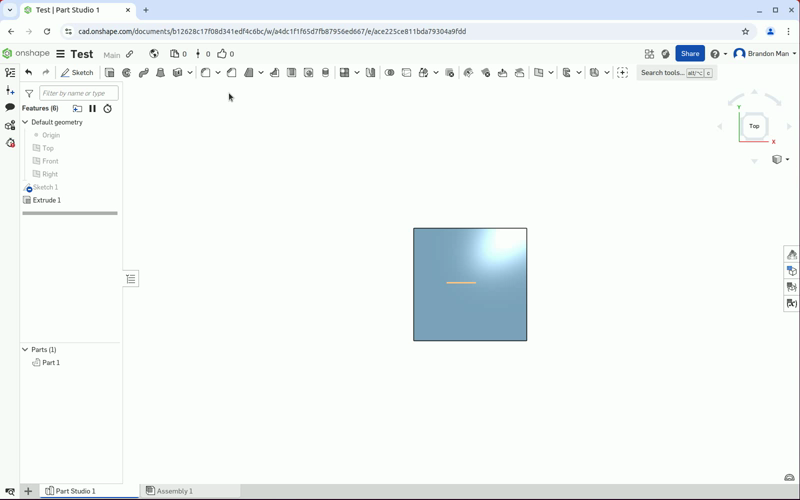
mouse_move(541, 75)
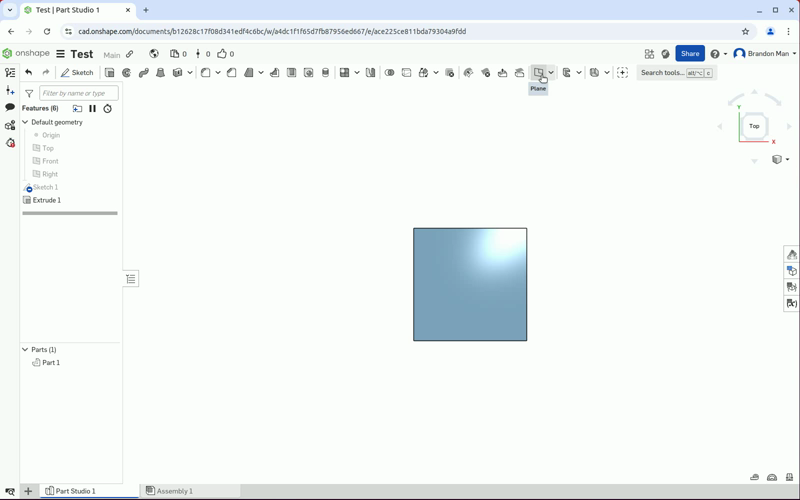
click(541, 75)
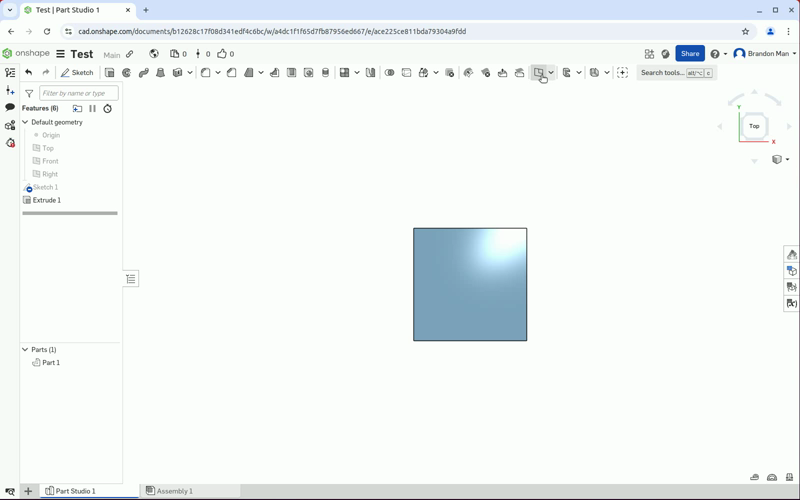
mouse_move(73, 150)
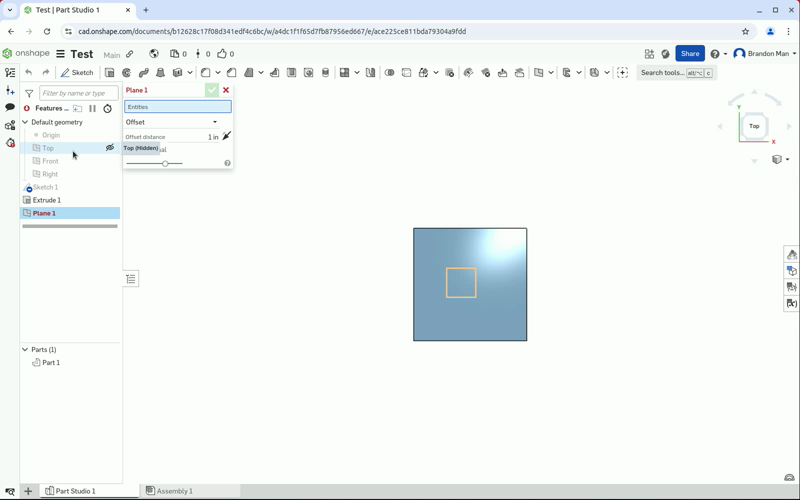
click(73, 150)
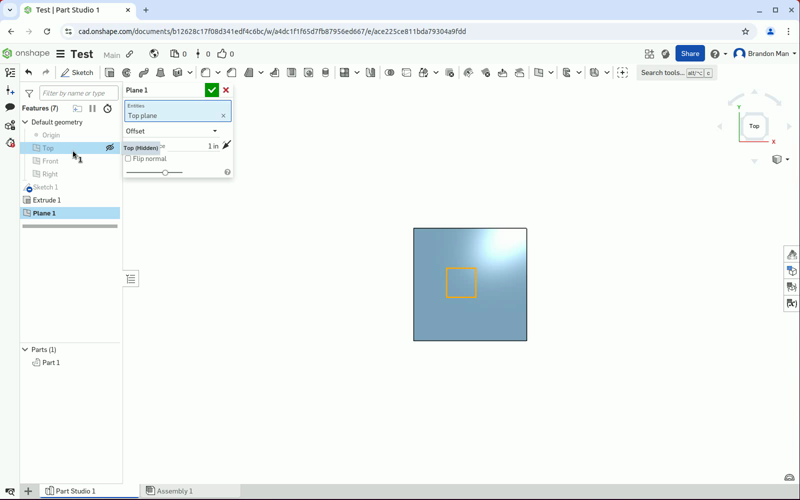
key(tab, 2)
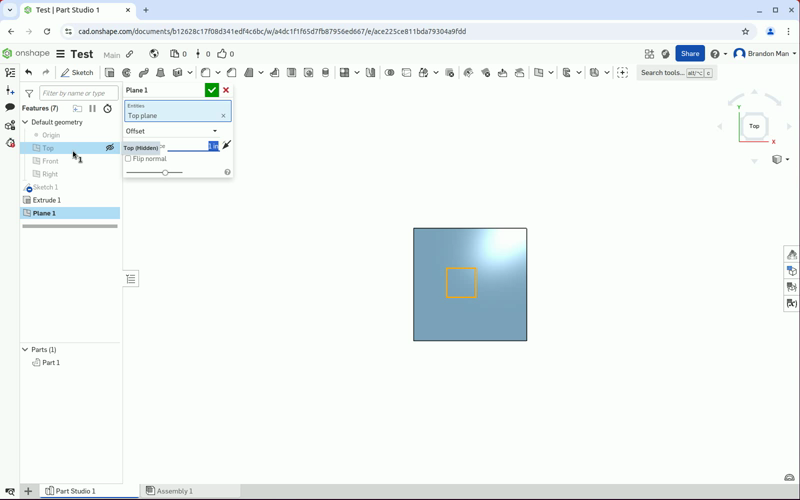
text(23.108)
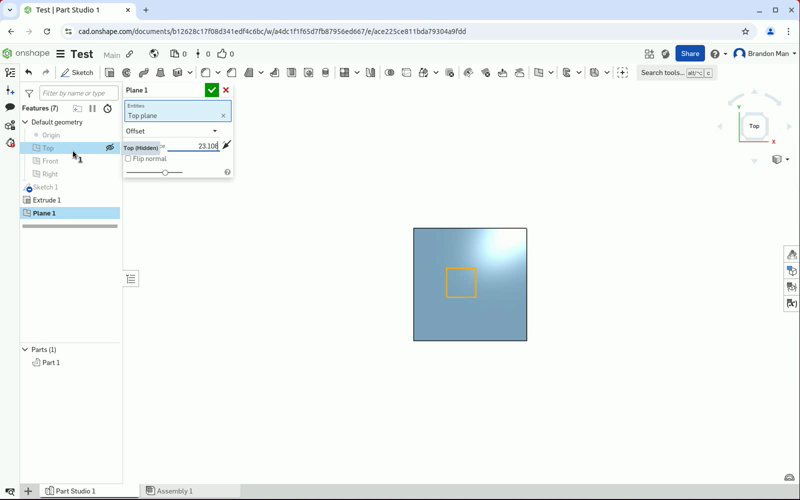
key(enter, 2)
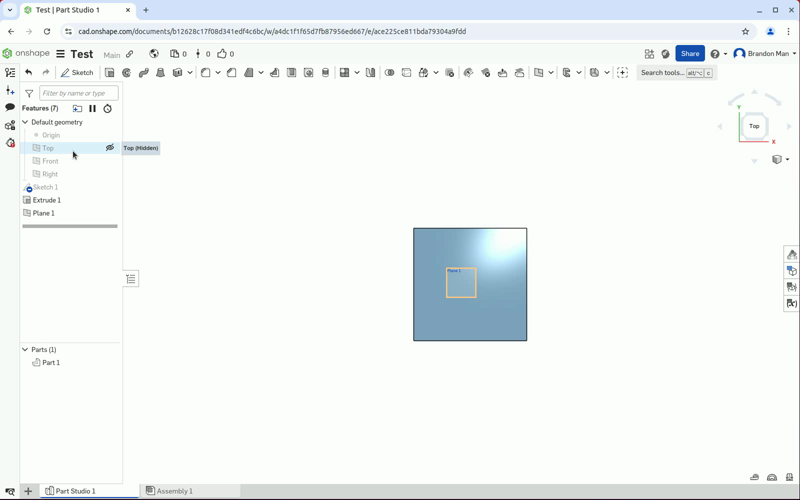
key(shift+s)
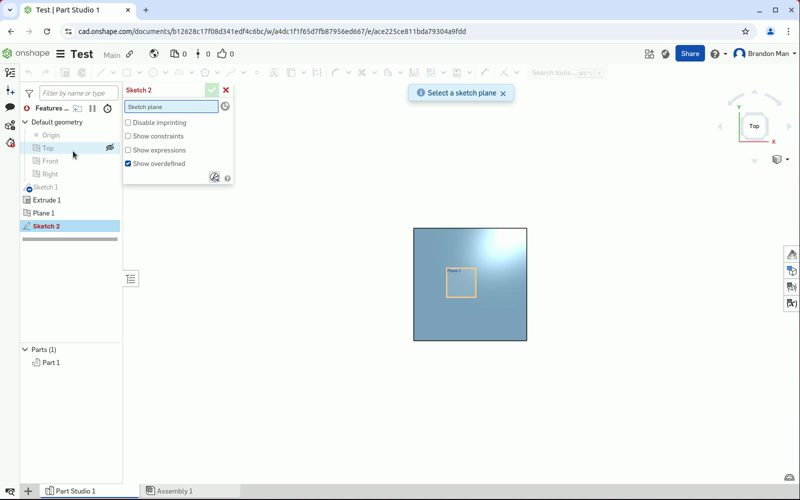
mouse_move(73, 215)
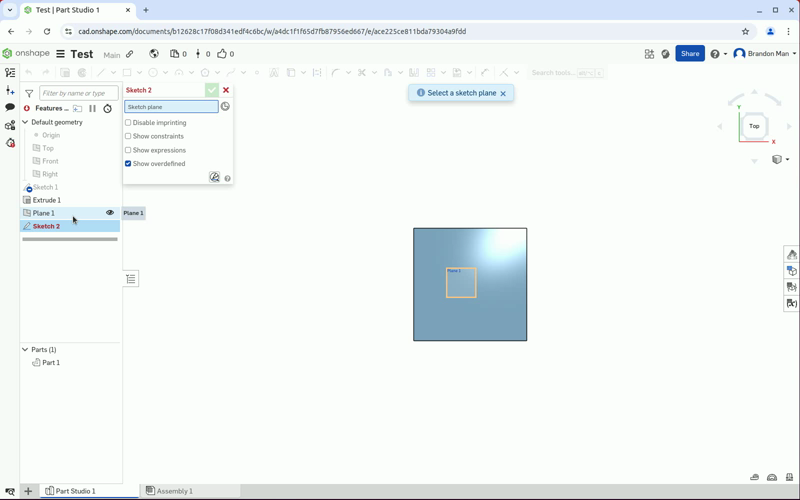
click(73, 215)
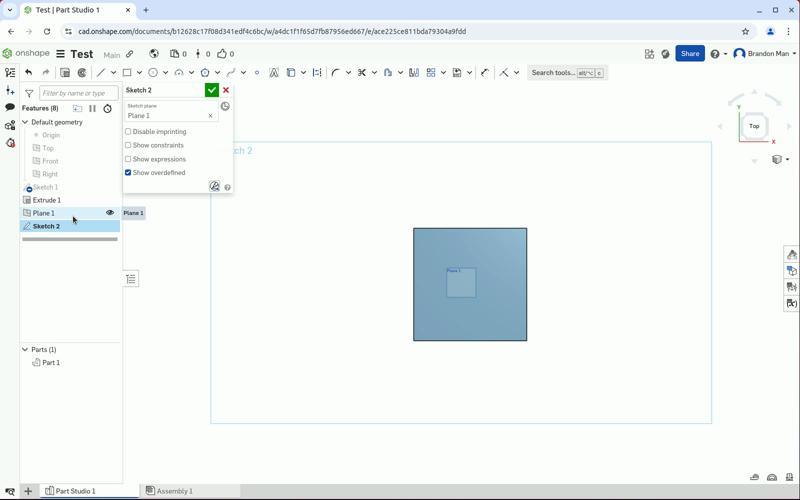
mouse_move(73, 352)
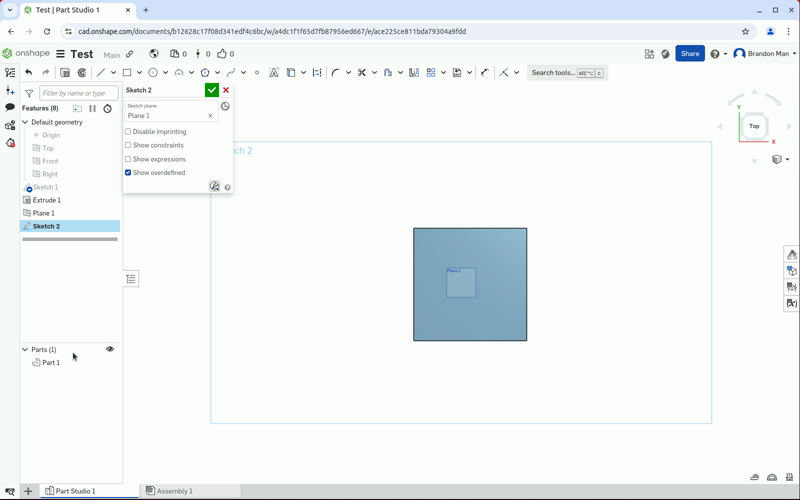
key(y)
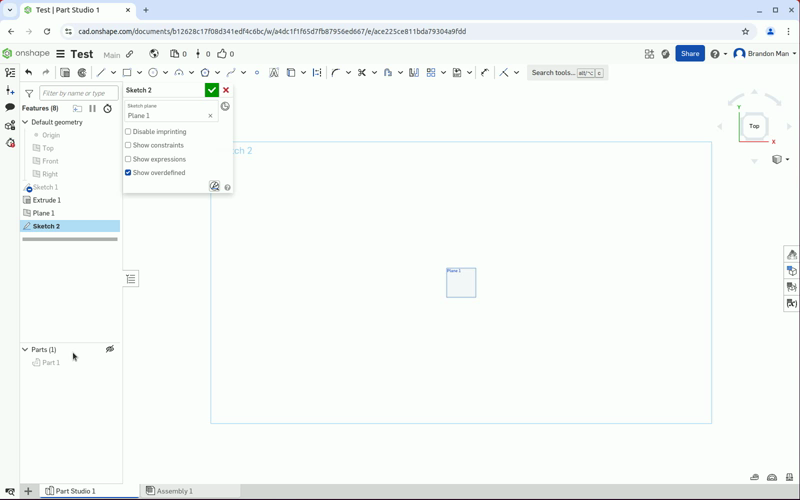
key(l)
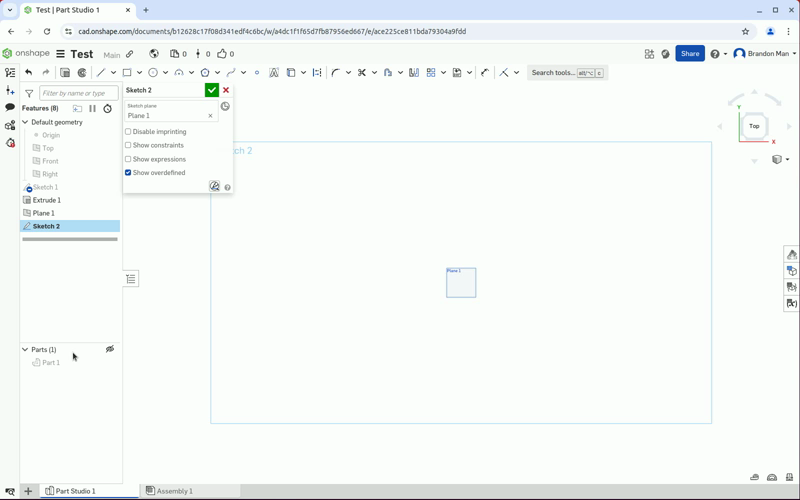
key_down(shift)
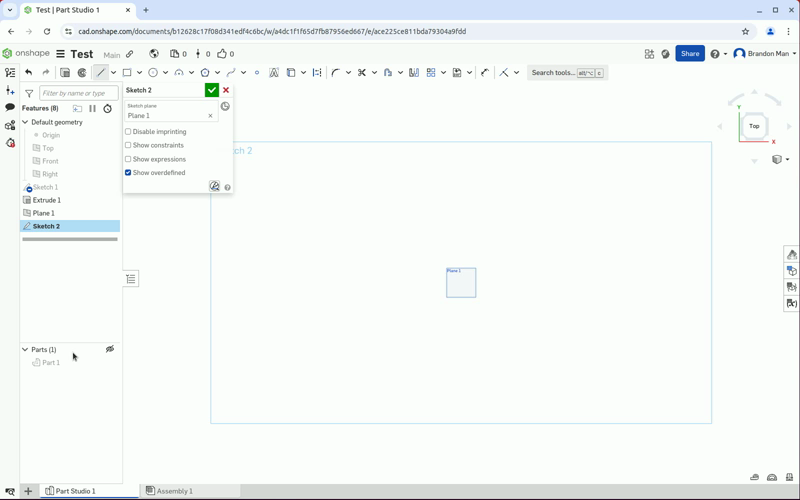
mouse_move(413, 284)
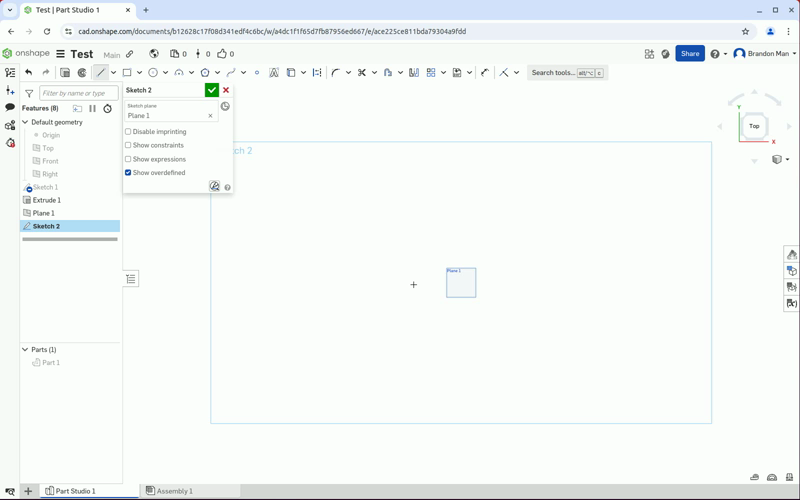
click(413, 284)
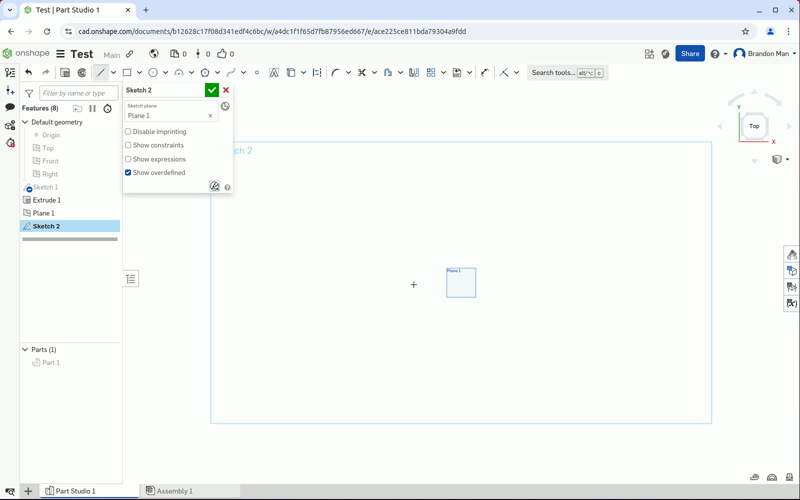
key_up(shift)
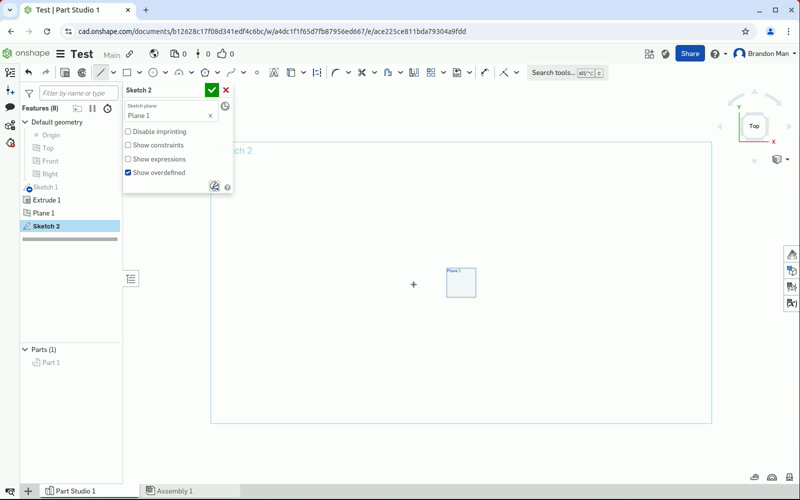
key_down(shift)
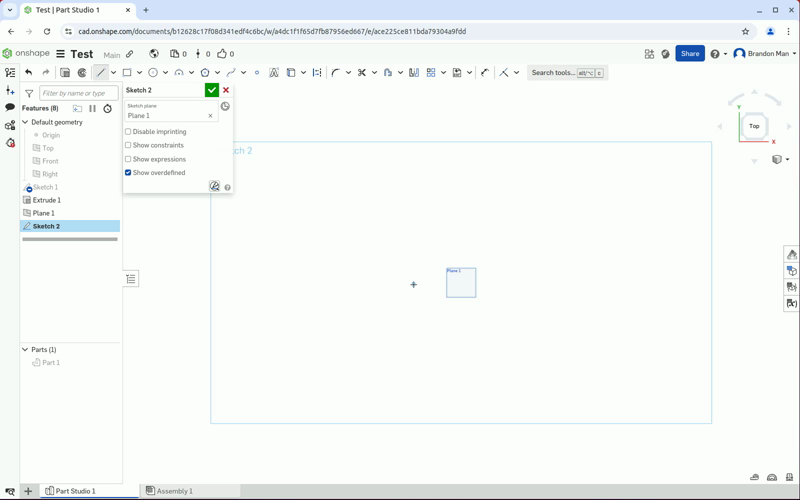
mouse_move(444, 284)
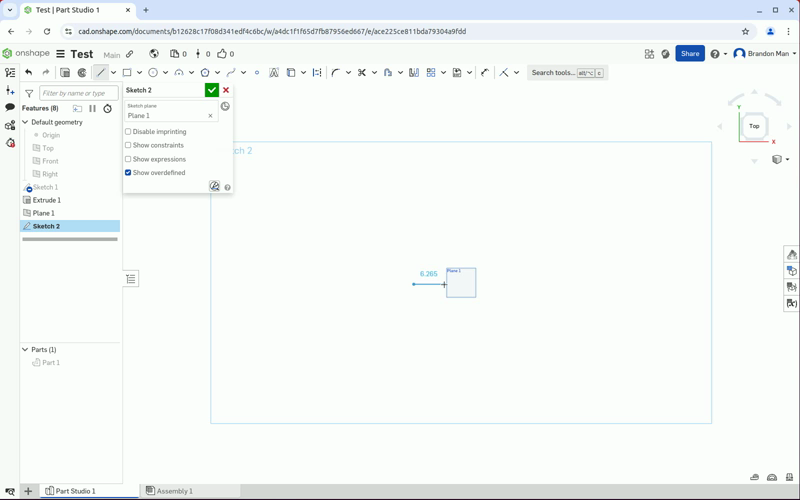
mouse_move(470, 284)
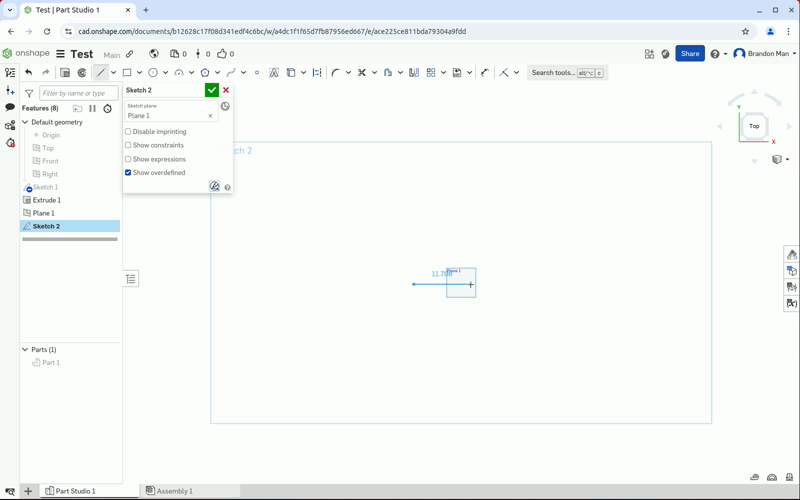
click(470, 284)
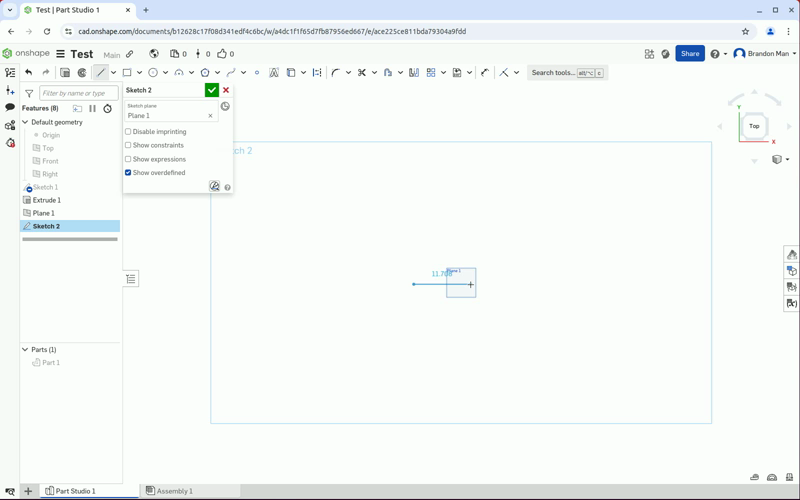
key_up(shift)
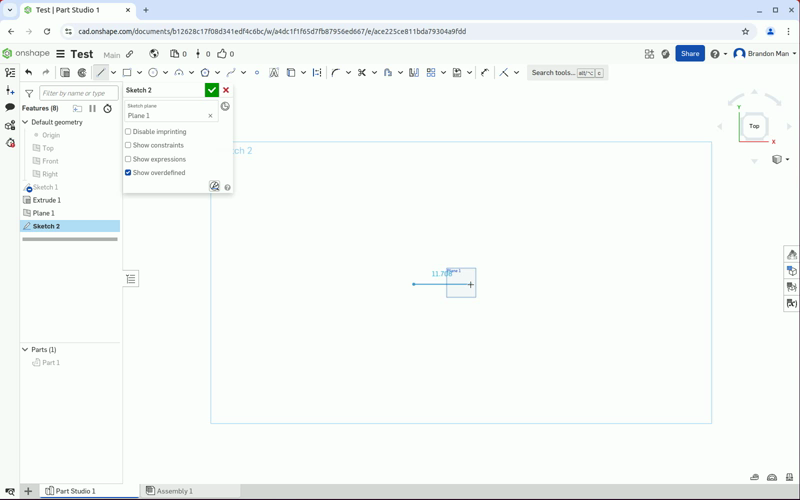
key_down(shift)
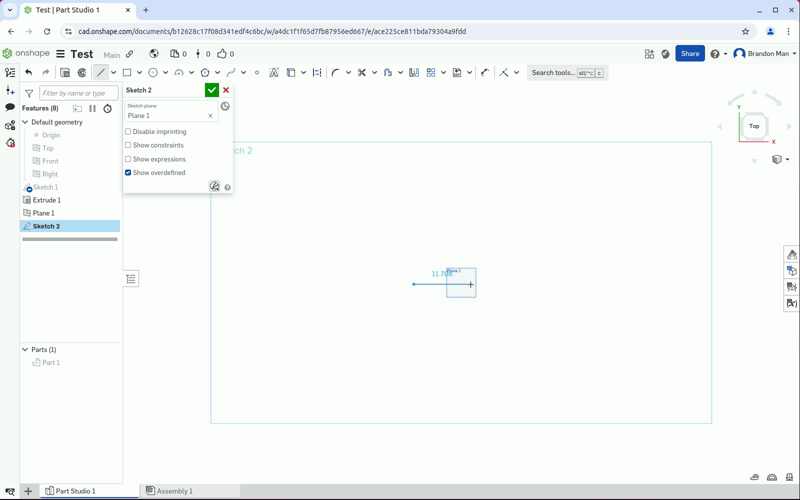
mouse_move(500, 284)
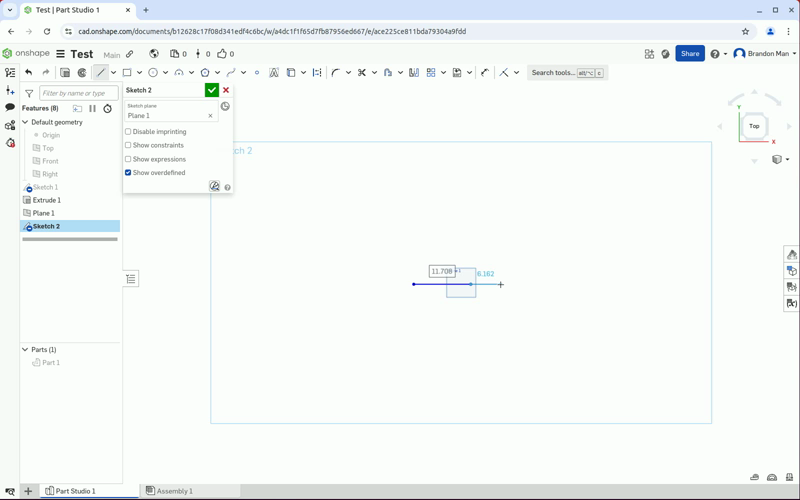
mouse_move(470, 227)
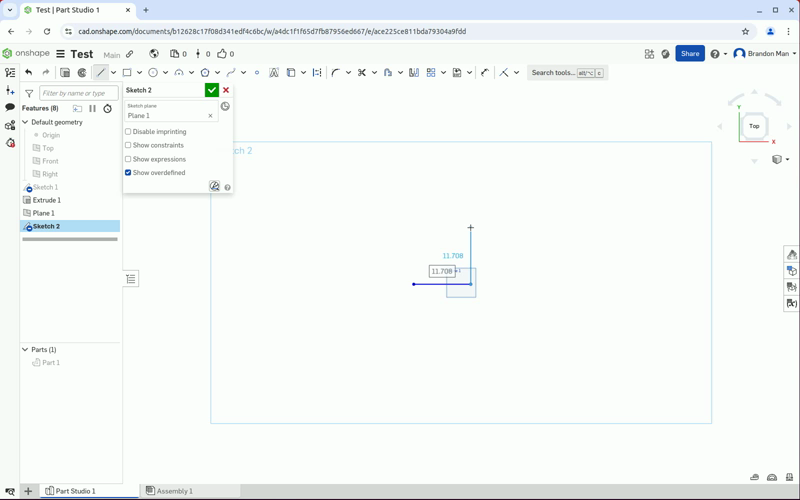
click(470, 227)
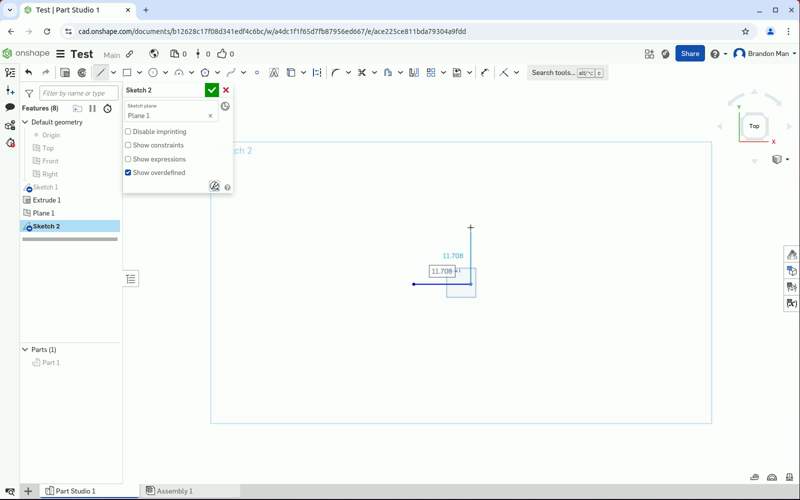
key_up(shift)
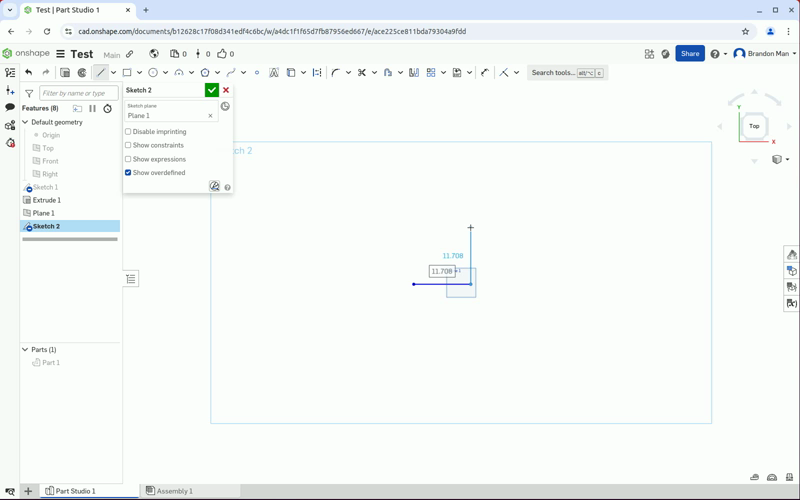
key_down(shift)
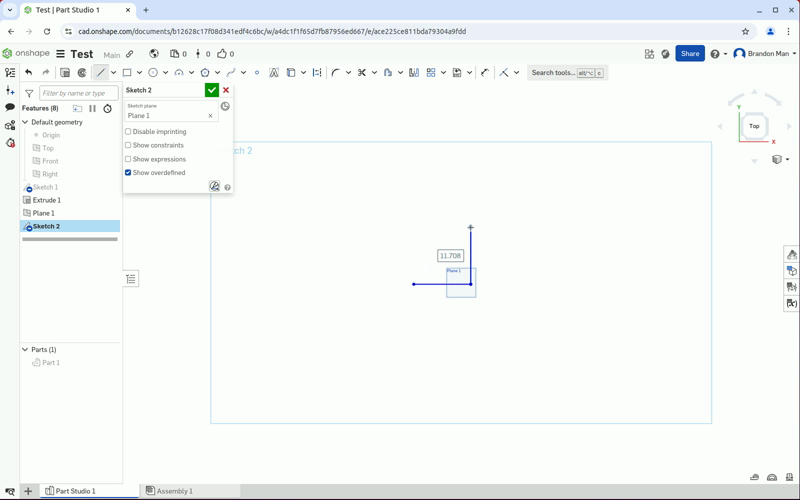
mouse_move(500, 227)
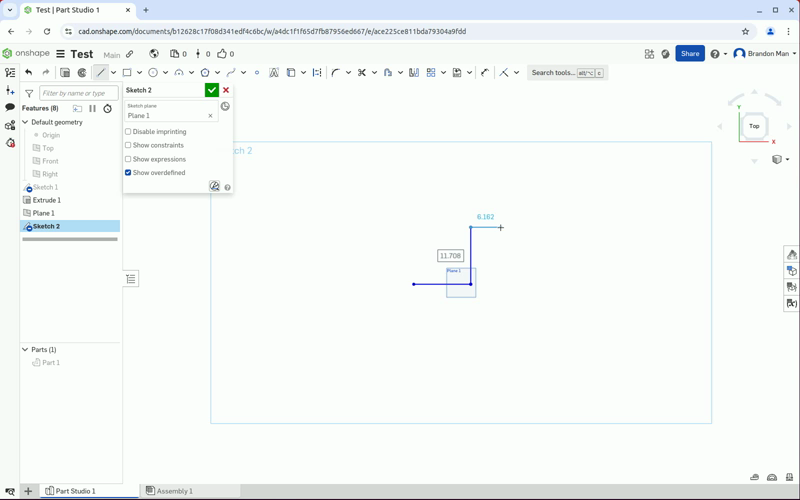
mouse_move(413, 227)
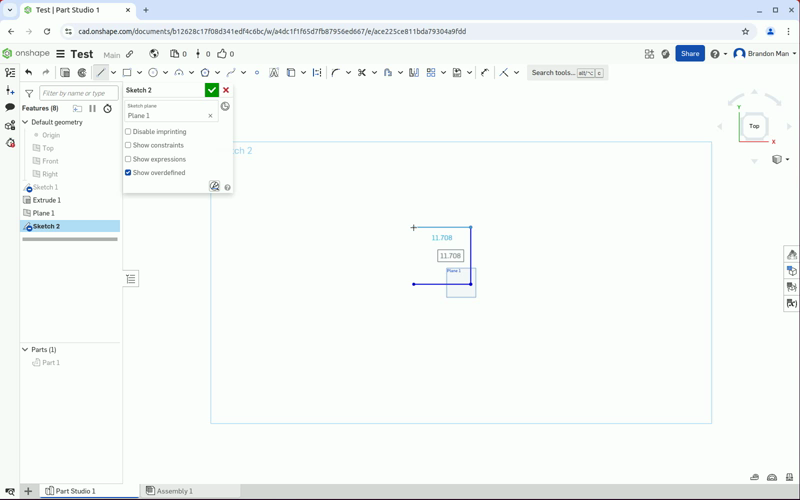
click(413, 227)
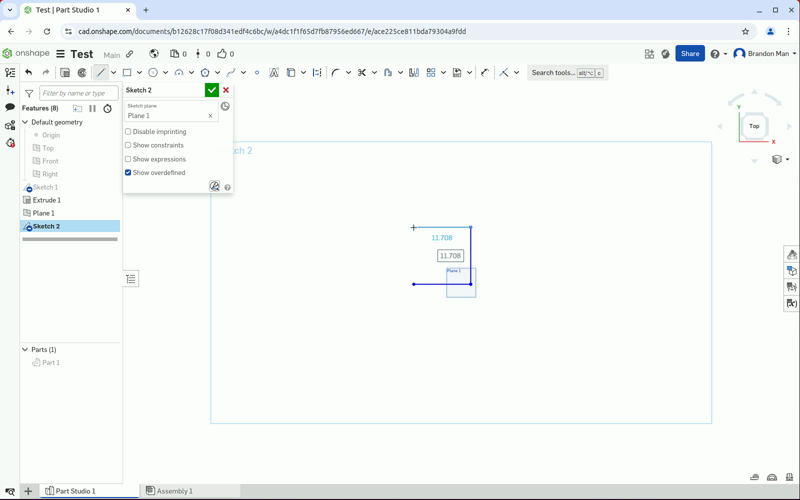
key_up(shift)
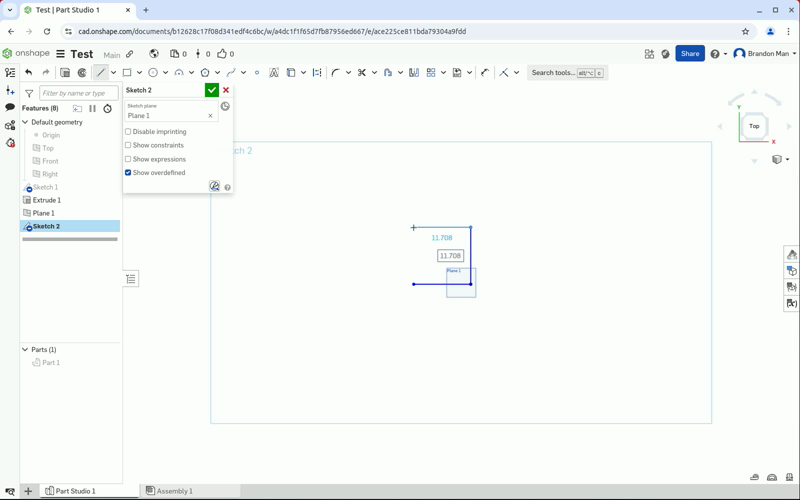
mouse_move(444, 227)
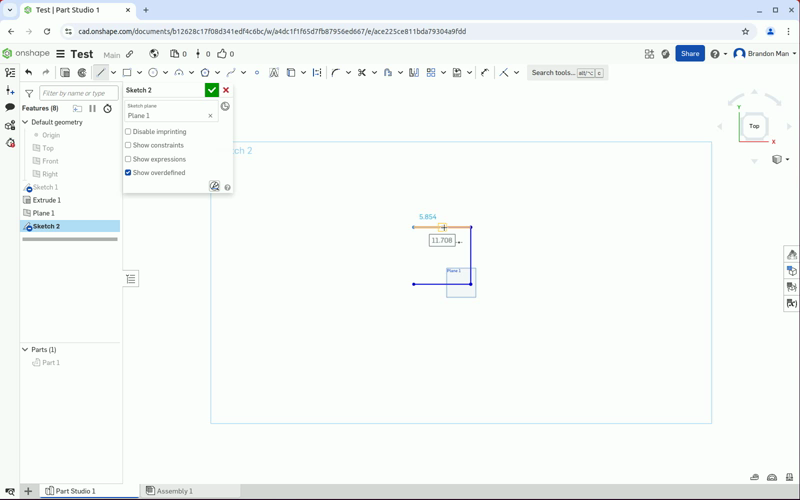
key_down(shift)
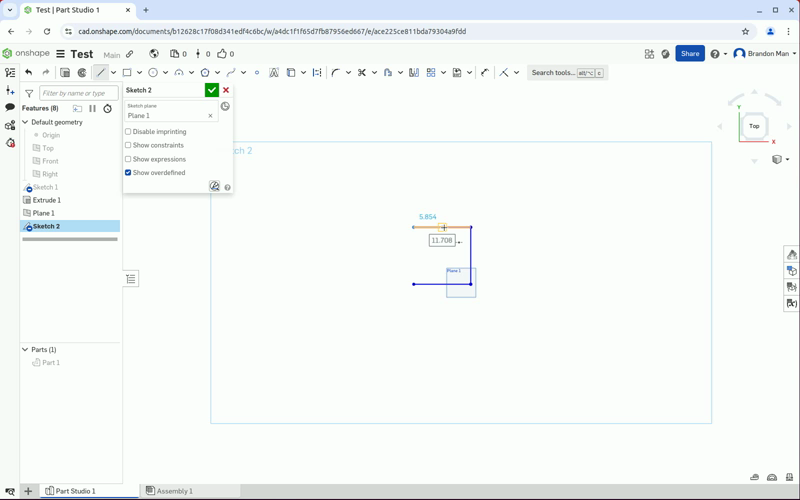
mouse_move(413, 284)
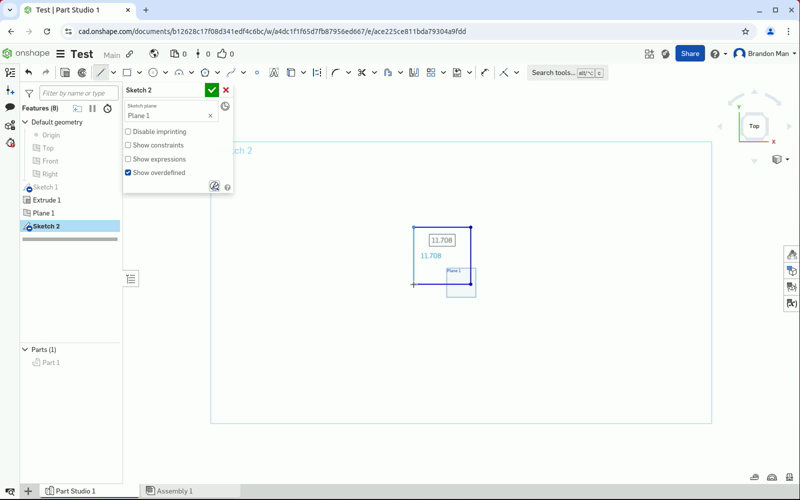
key_up(shift)
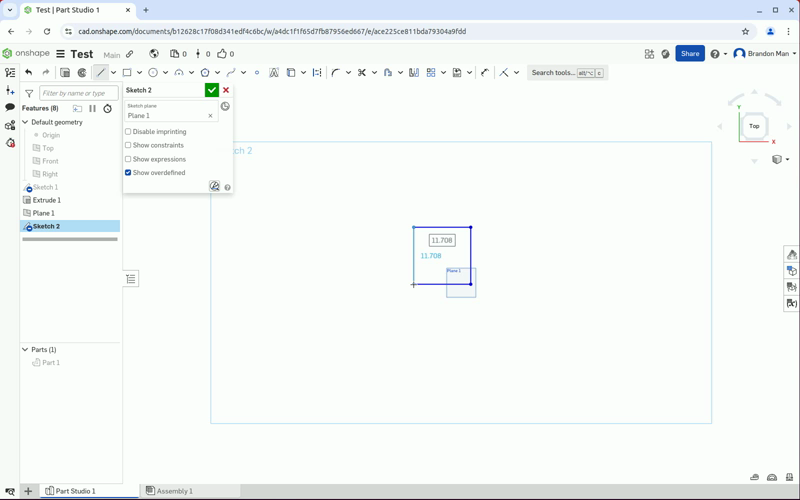
click(413, 284)
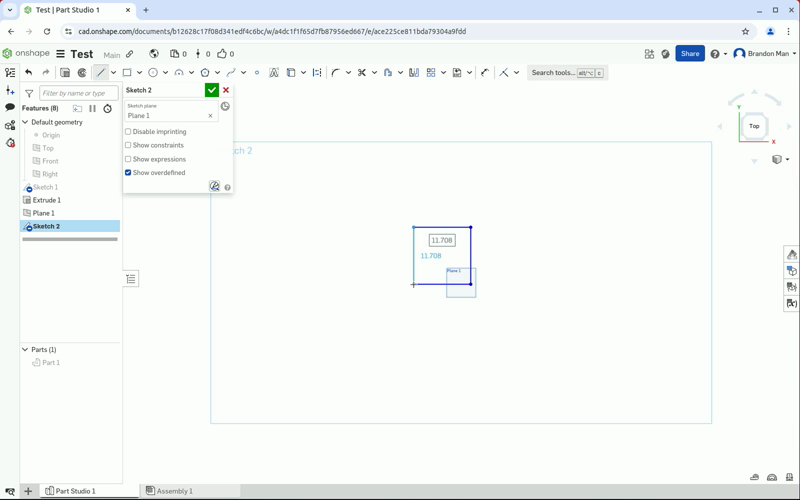
key(esc)
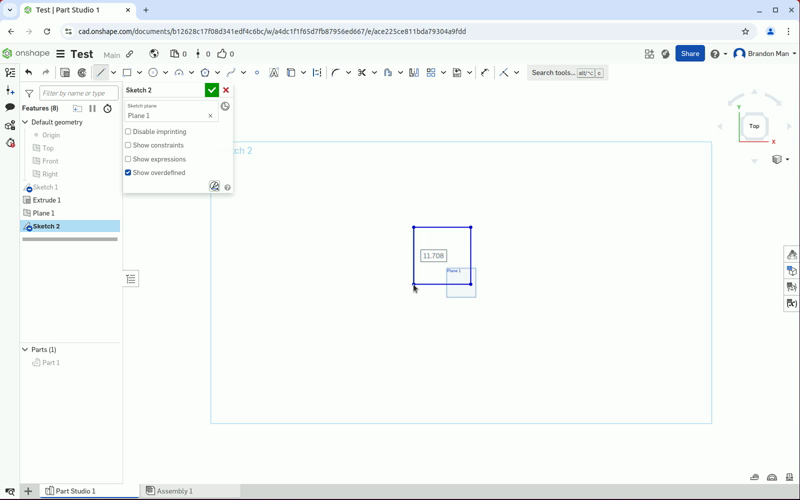
mouse_move(451, 235)
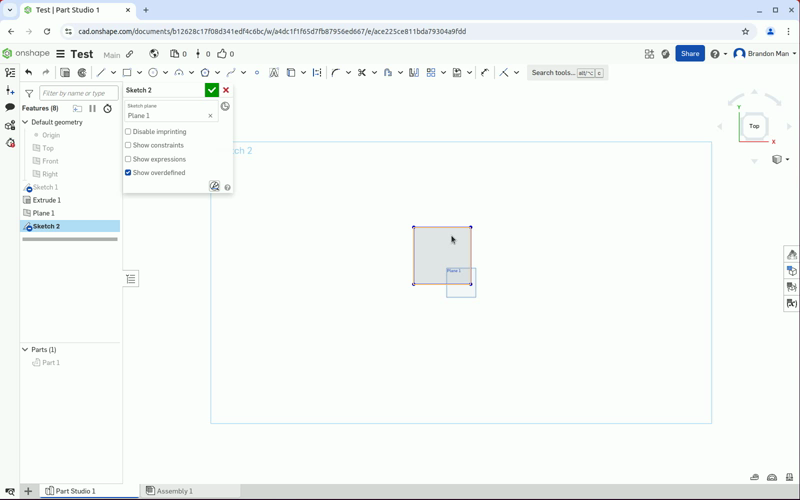
click(451, 235)
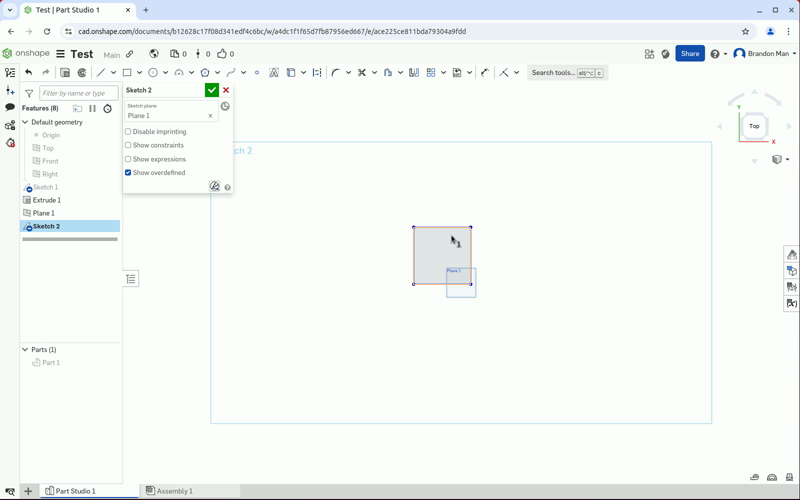
mouse_move(73, 352)
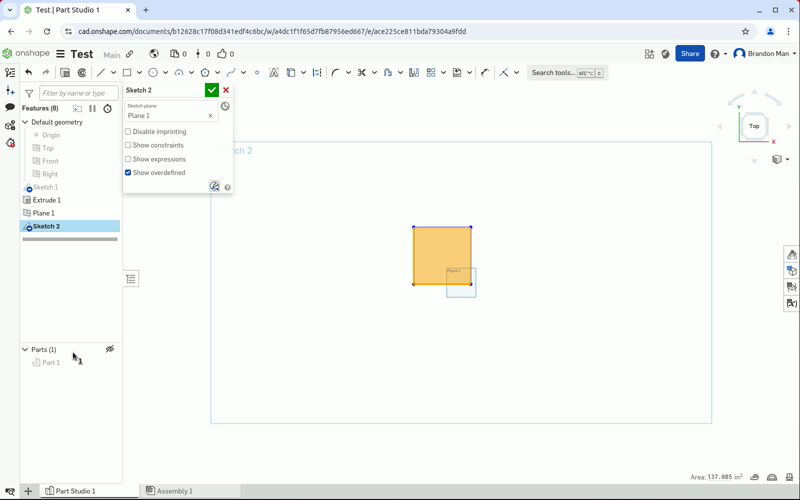
key(shift+y)
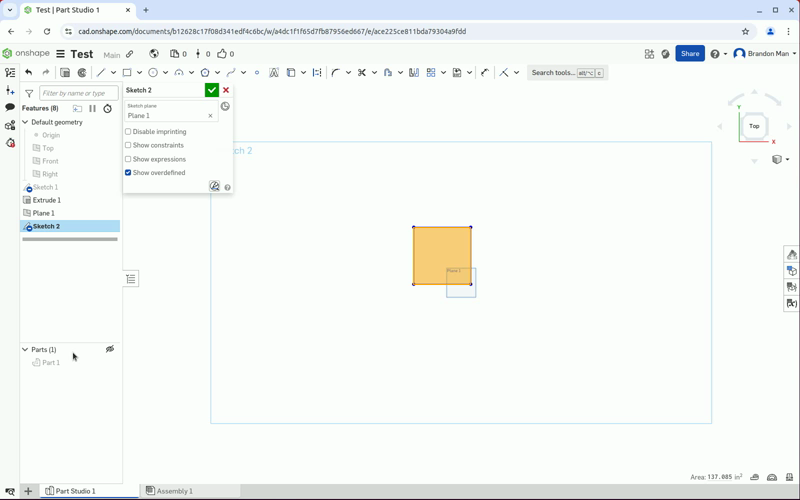
key(shift+e)
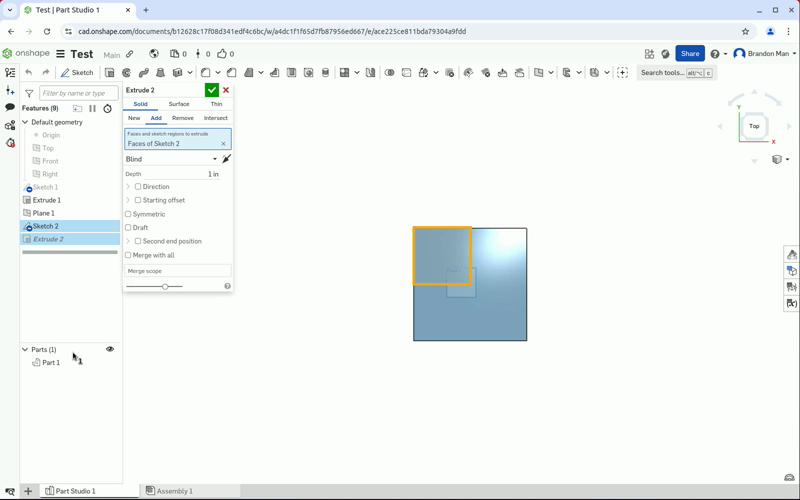
mouse_move(143, 106)
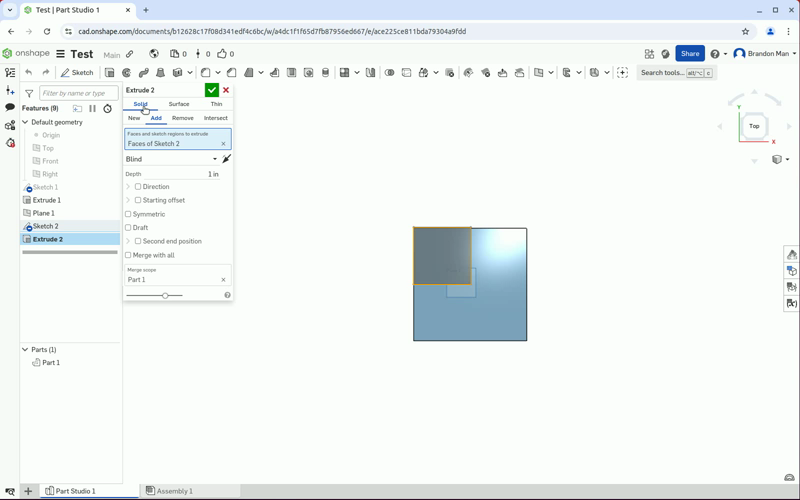
click(143, 106)
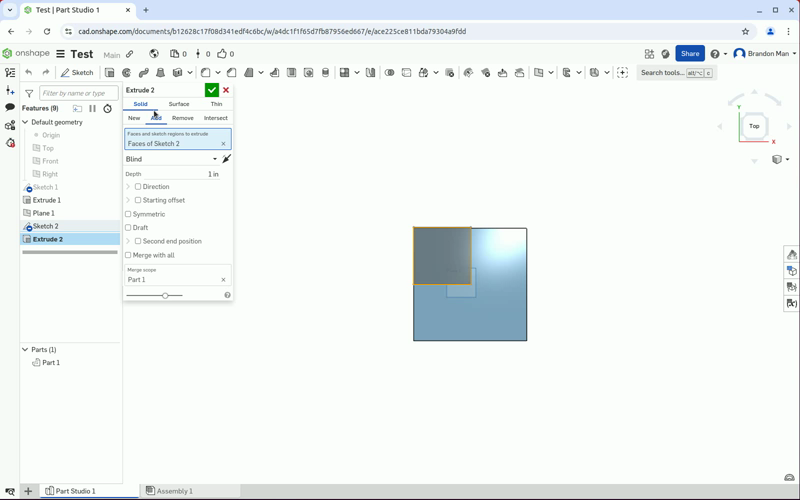
mouse_move(186, 120)
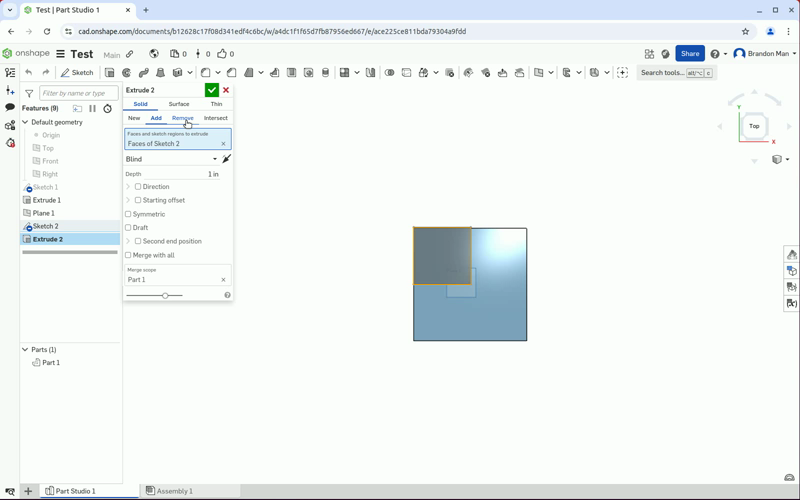
click(186, 120)
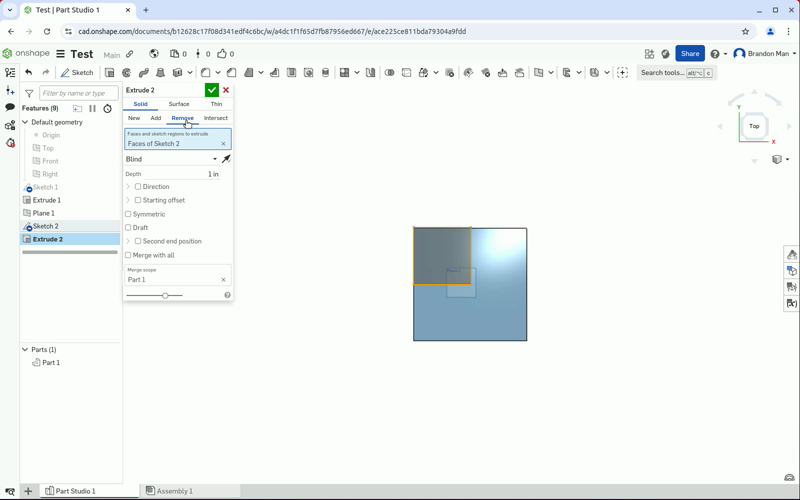
key(tab, 4)
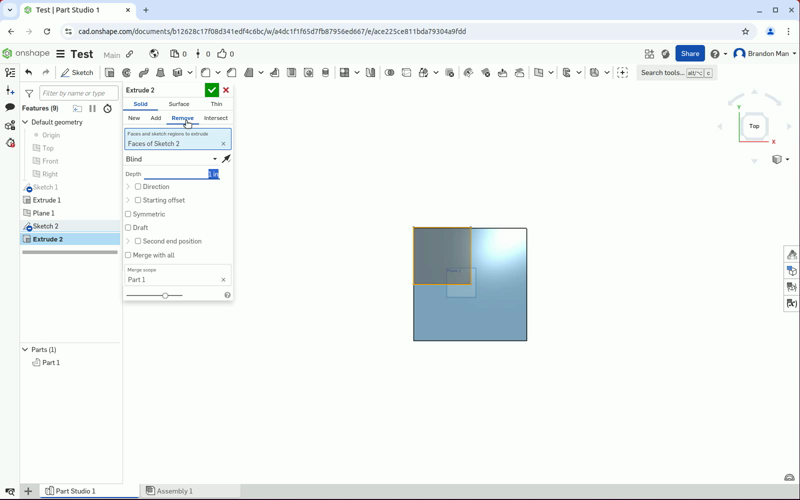
text(11.554)
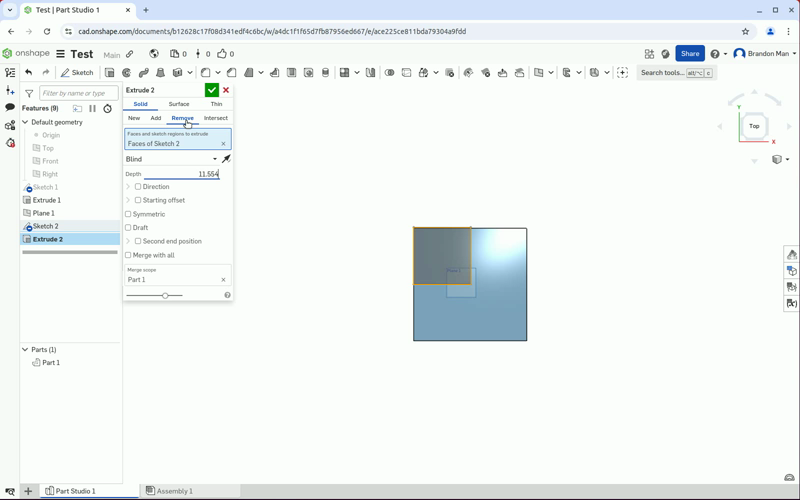
key(tab, 6)
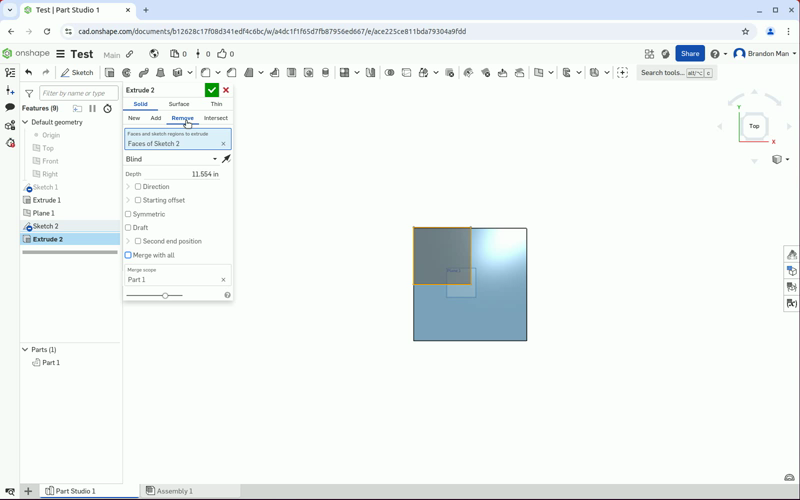
key(space)
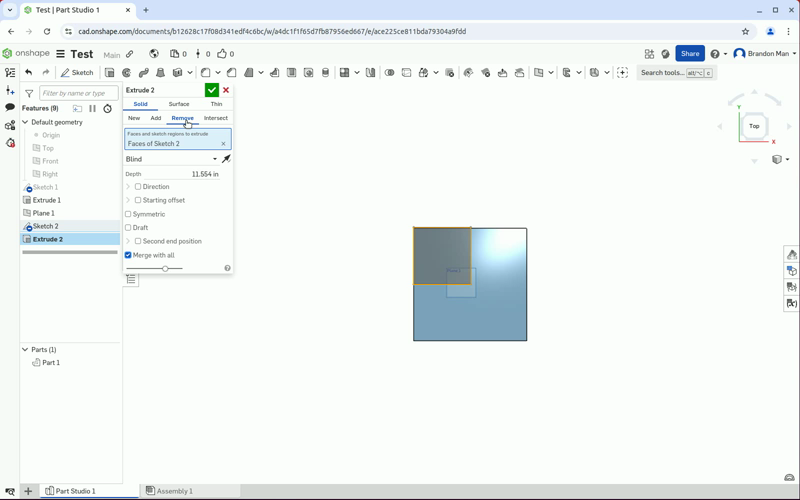
key(enter)
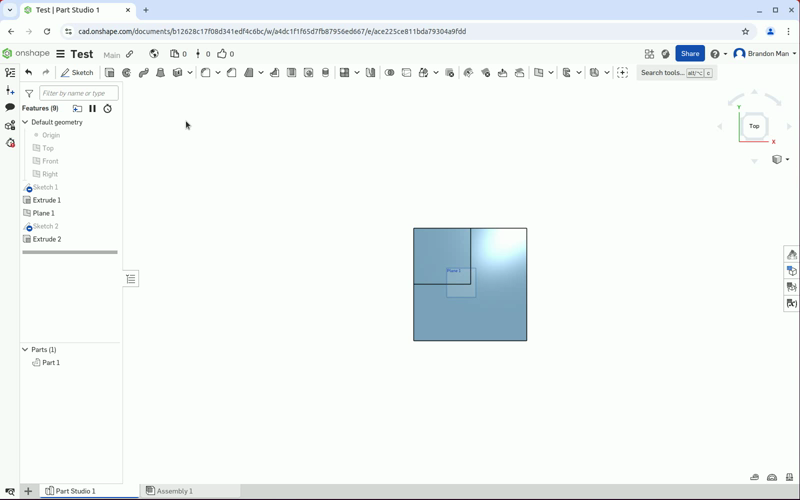
key(shift+h)
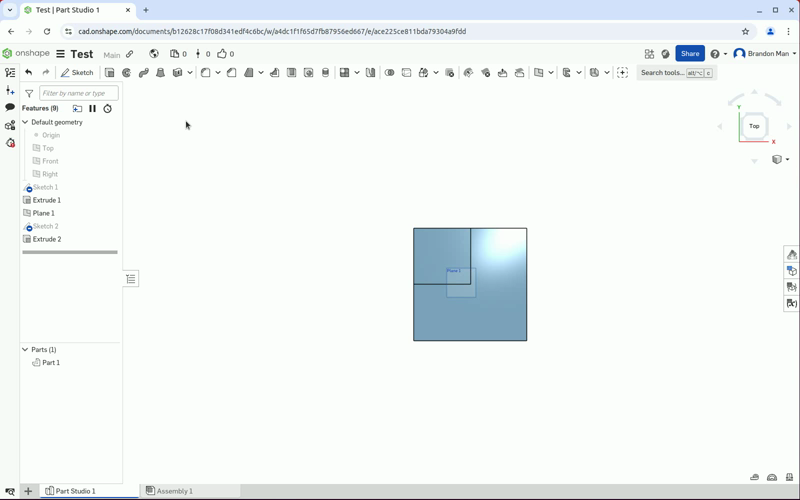
key(shift+h)
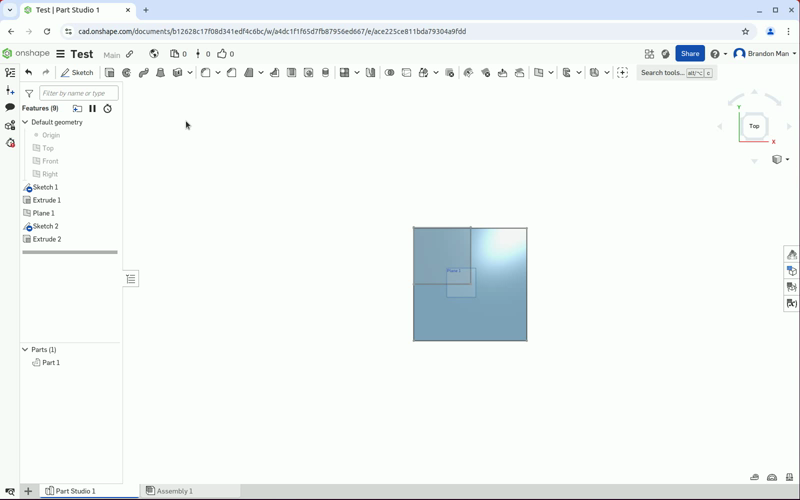
key(shift+7)
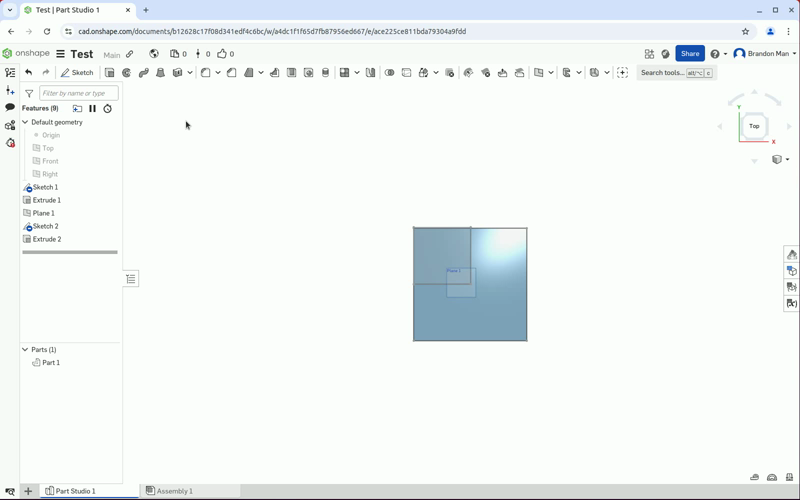
key(up, 3)
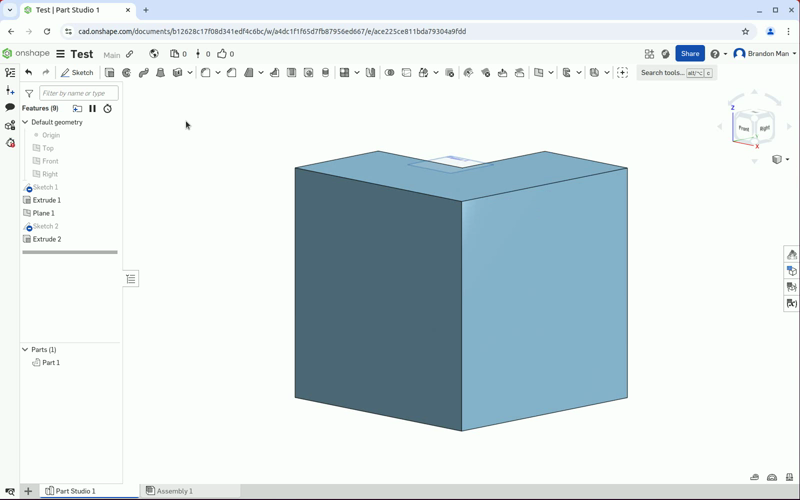
key(left, 3)
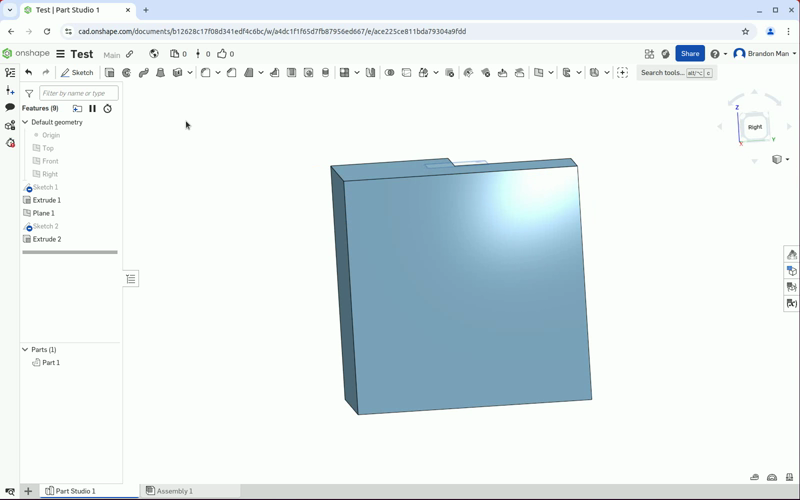
key(right, 3)
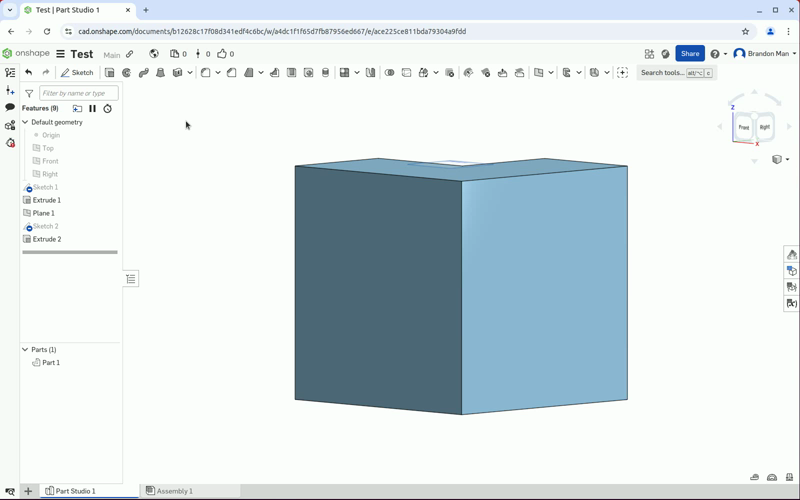
key(down, 3)
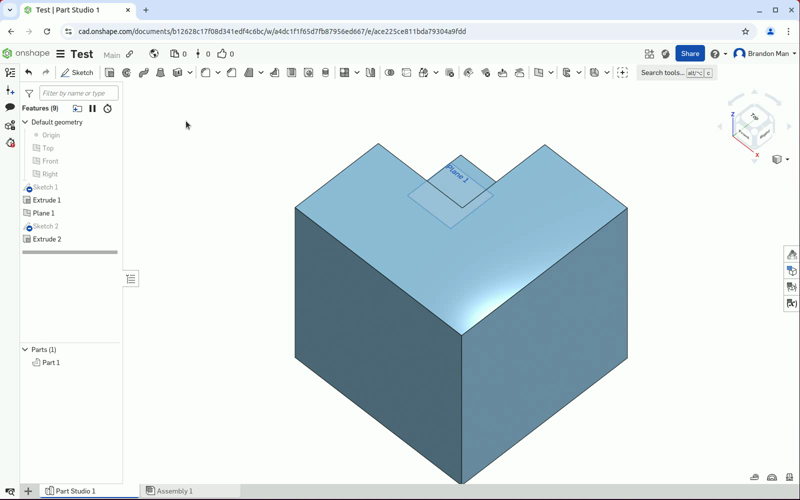
mouse_move(73, 189)
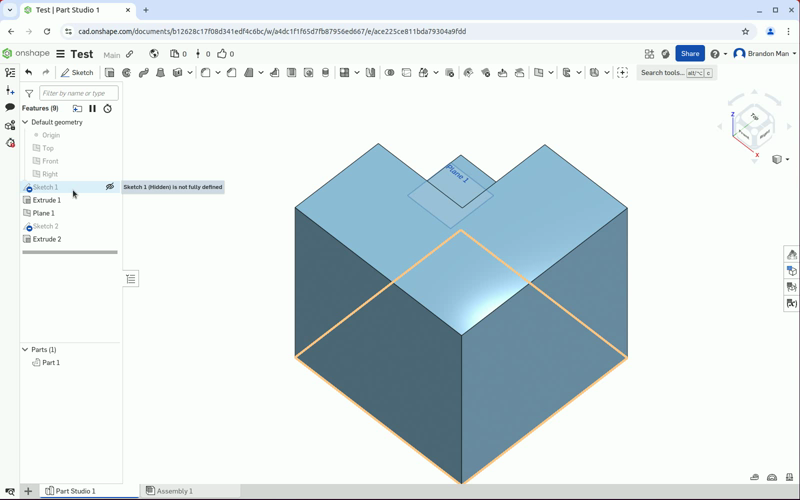
click(73, 189)